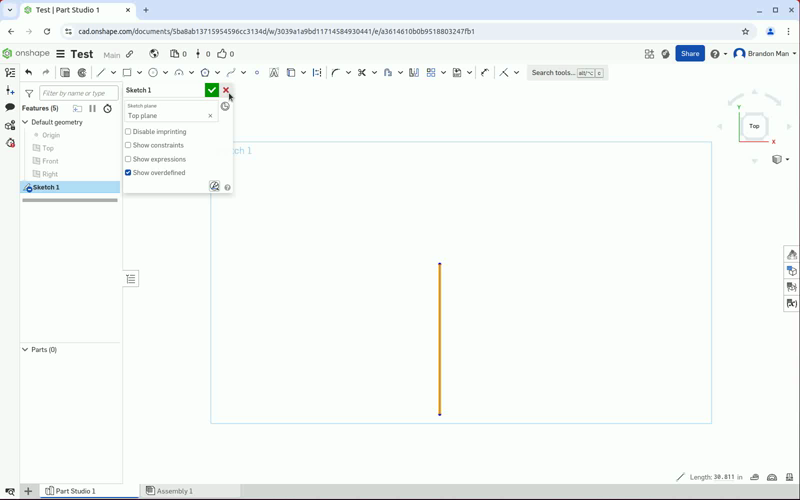
key(shift+h)
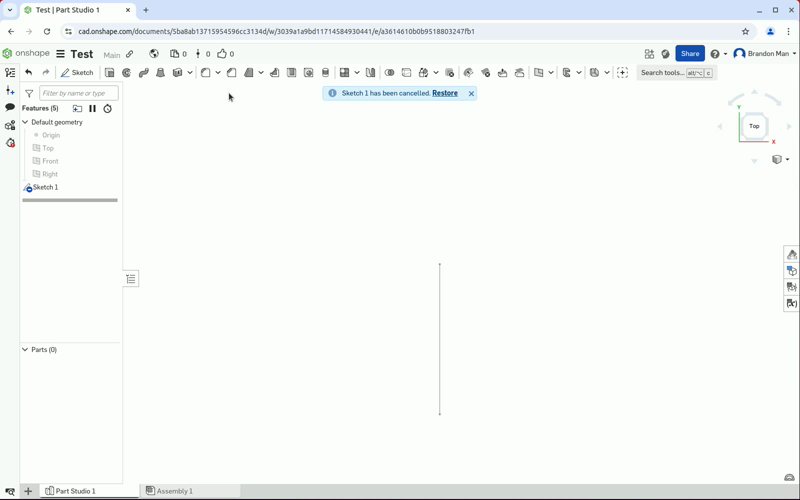
mouse_move(73, 352)
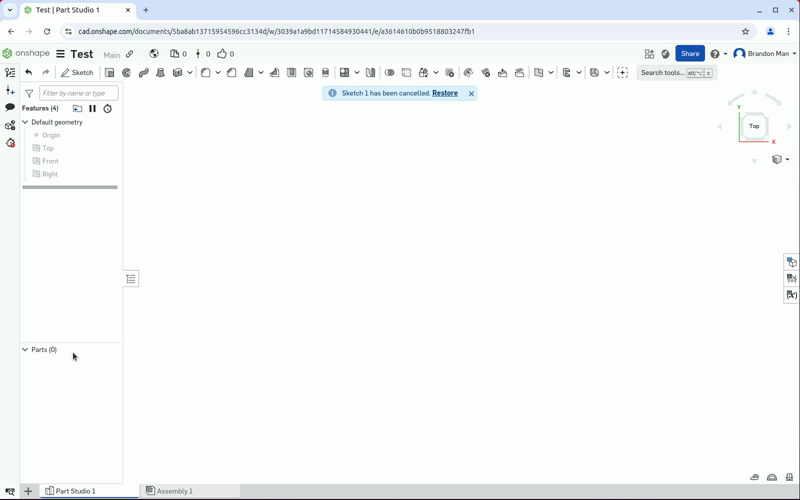
key(y)
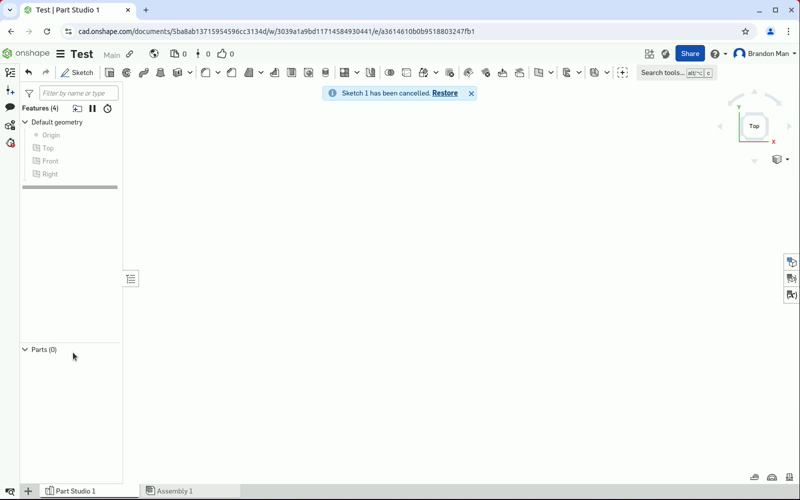
key(shift+p)
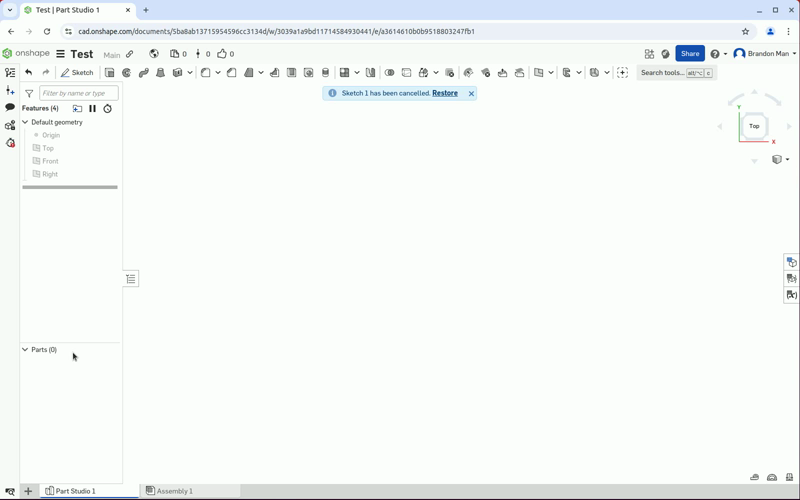
key(space)
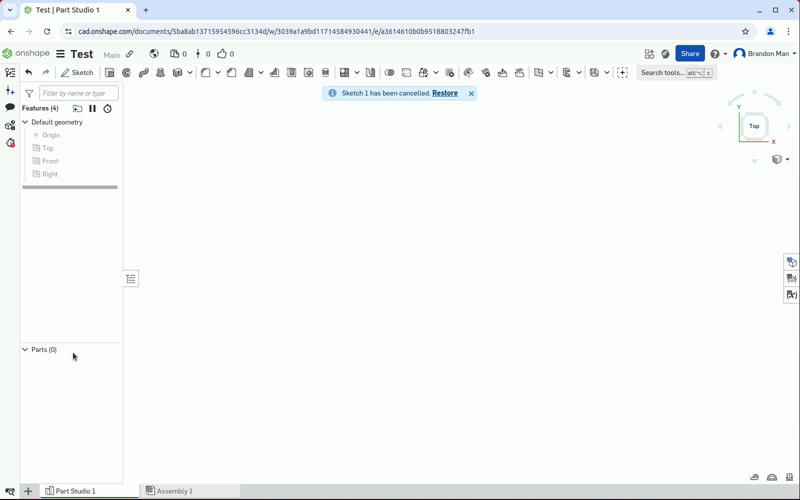
key_down(shift)
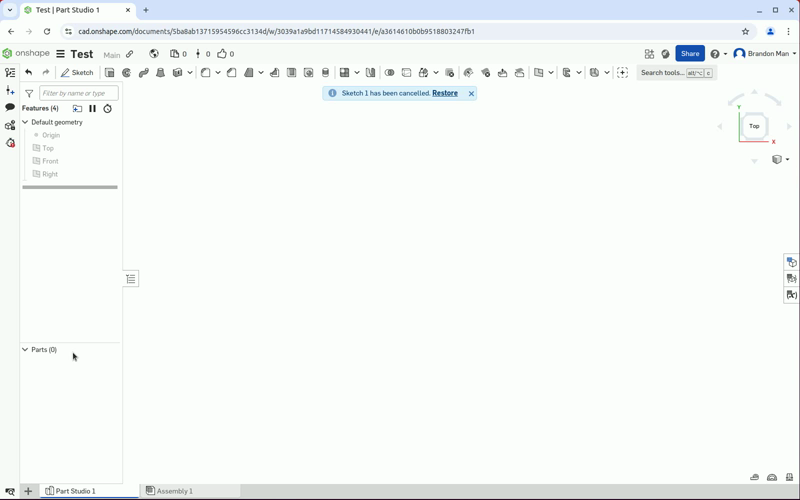
key(up)
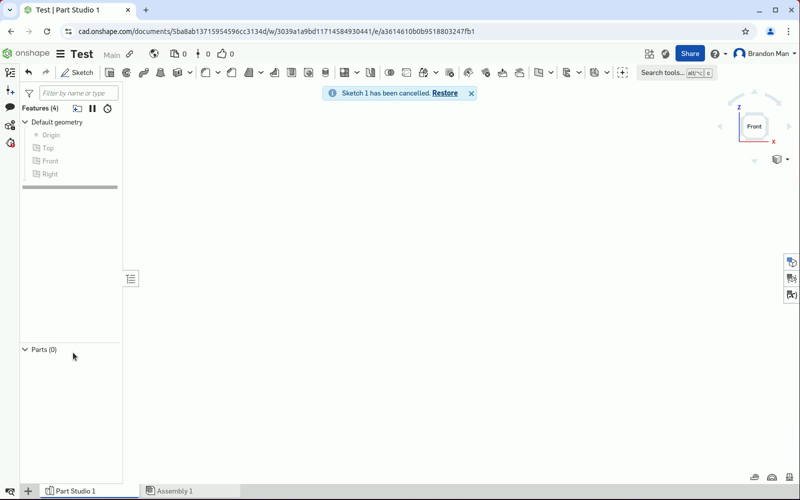
key_up(shift)
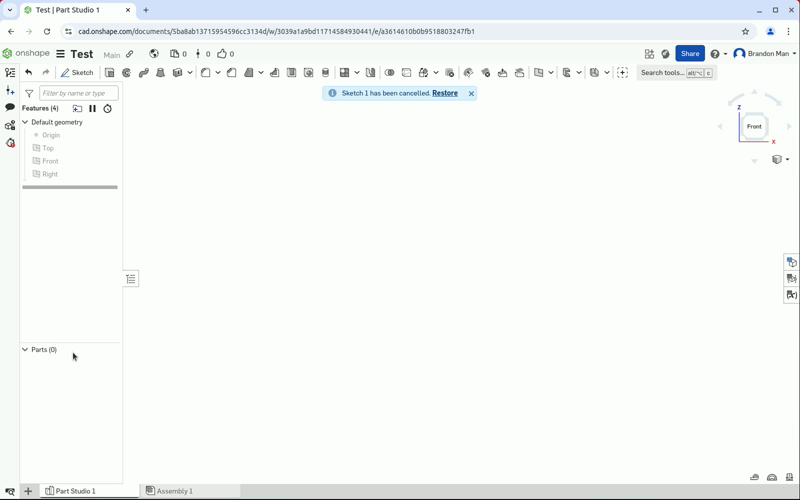
mouse_move(73, 352)
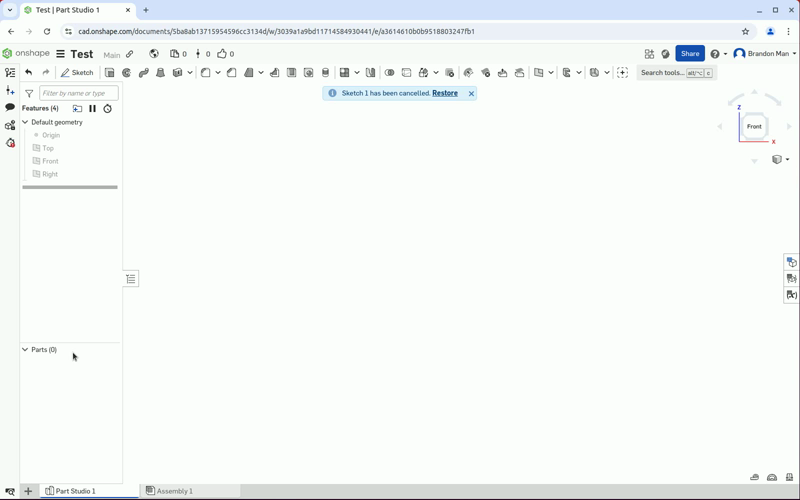
key(shift+y)
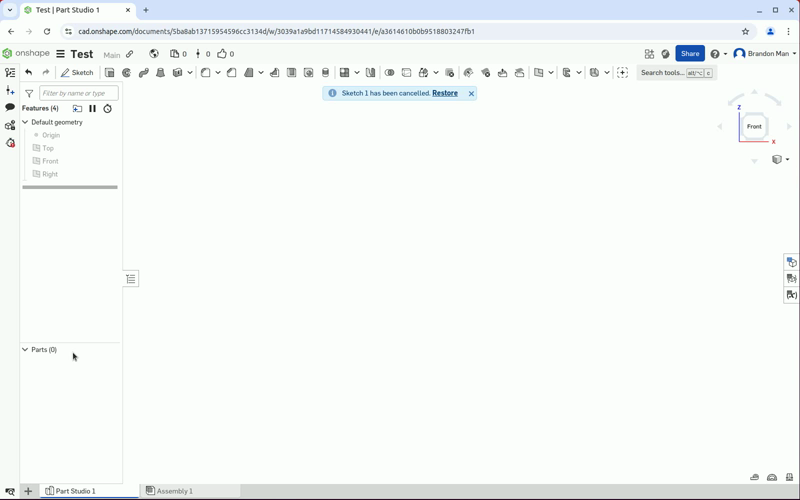
key(shift+s)
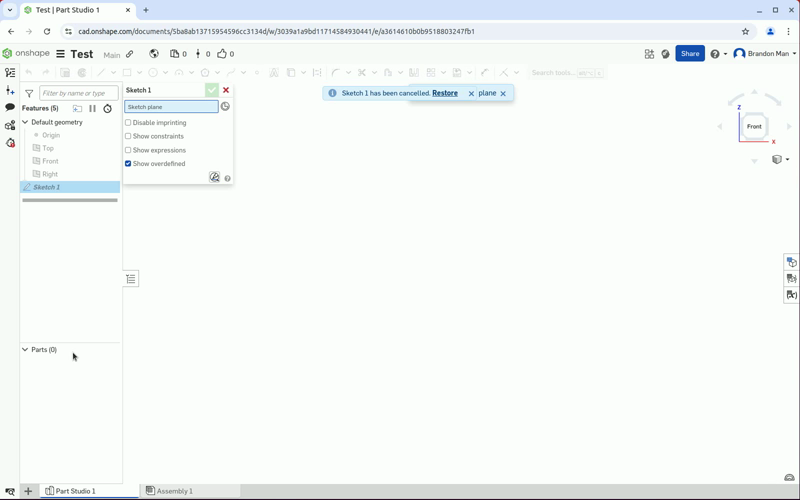
mouse_move(73, 163)
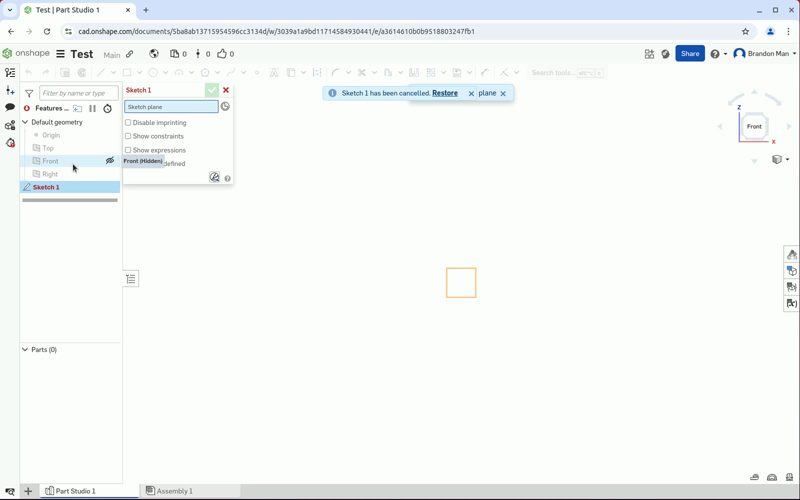
click(73, 163)
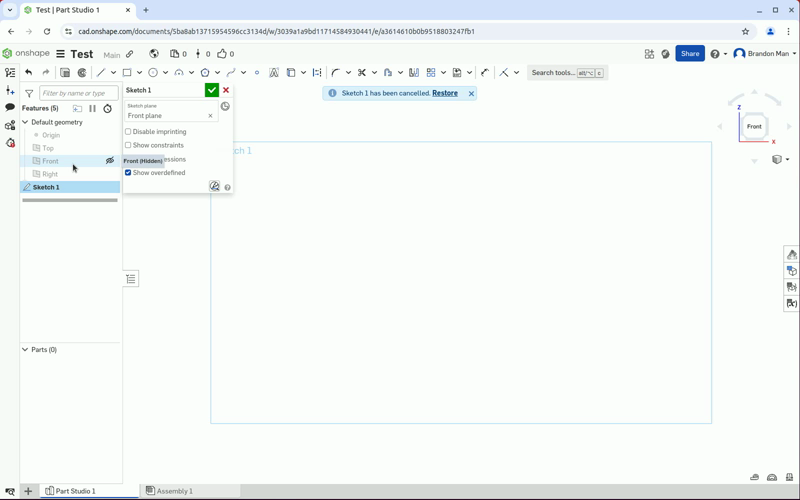
mouse_move(73, 352)
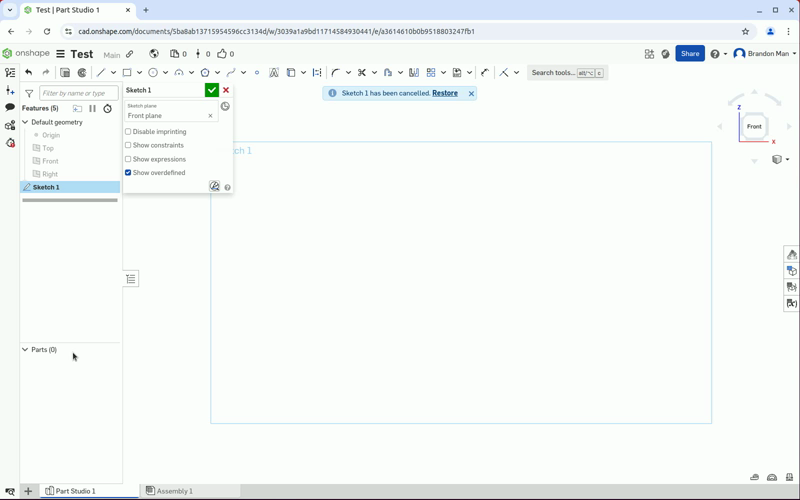
key(y)
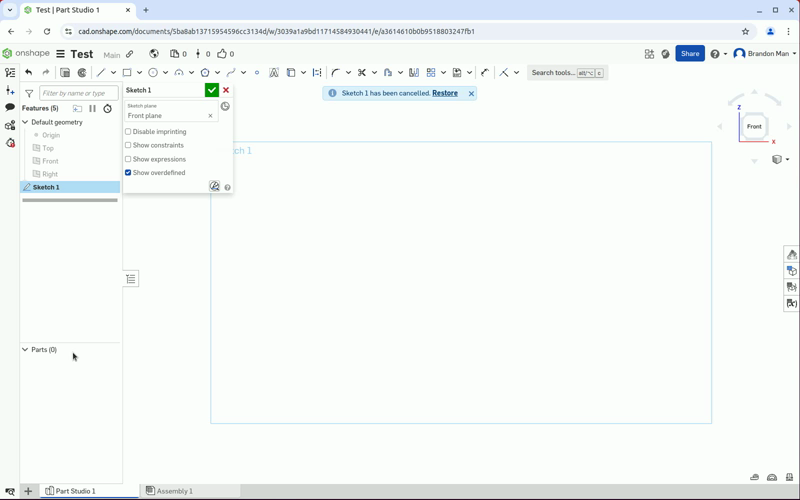
key(l)
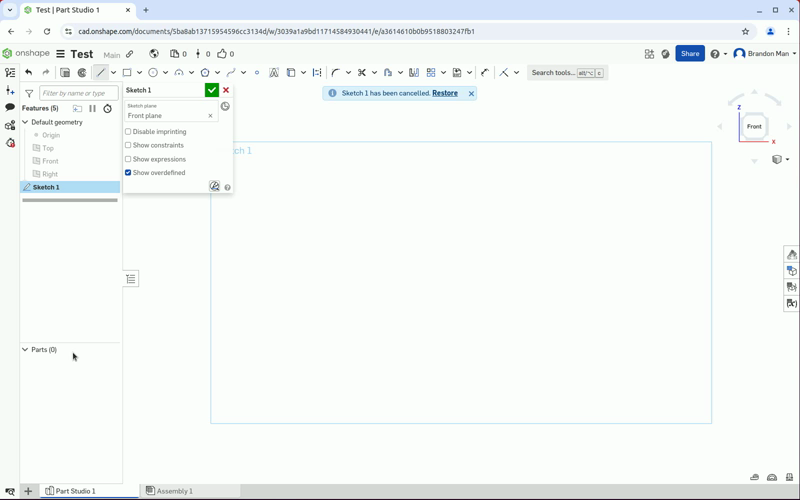
key_down(shift)
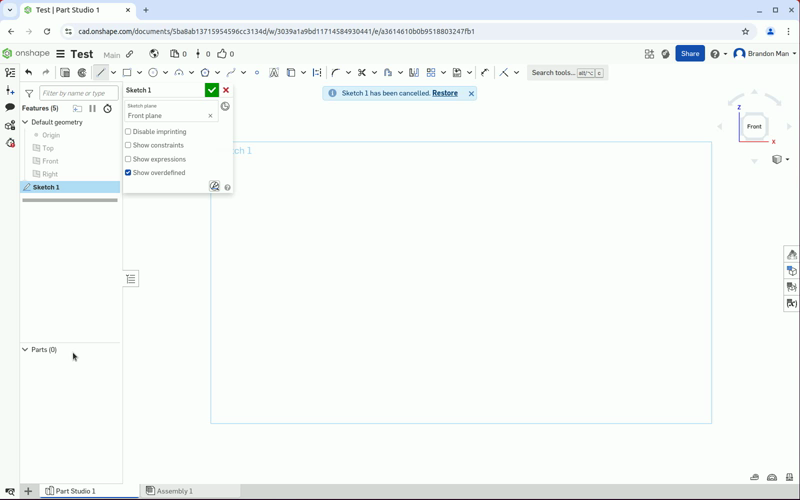
mouse_move(399, 311)
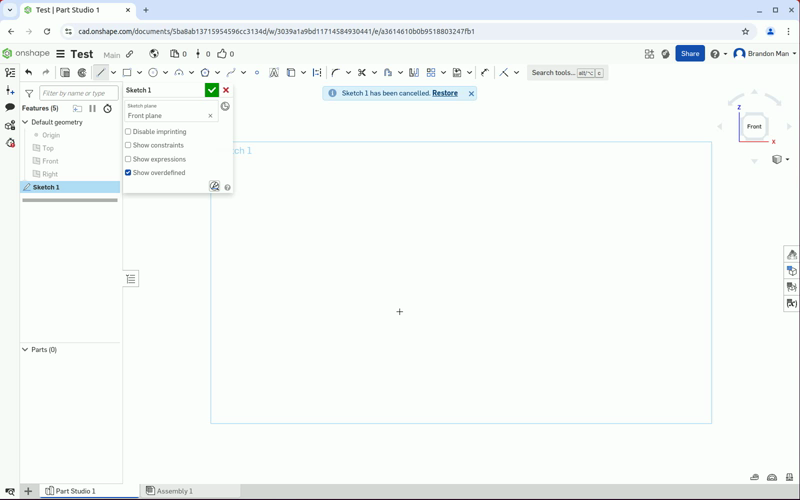
click(399, 311)
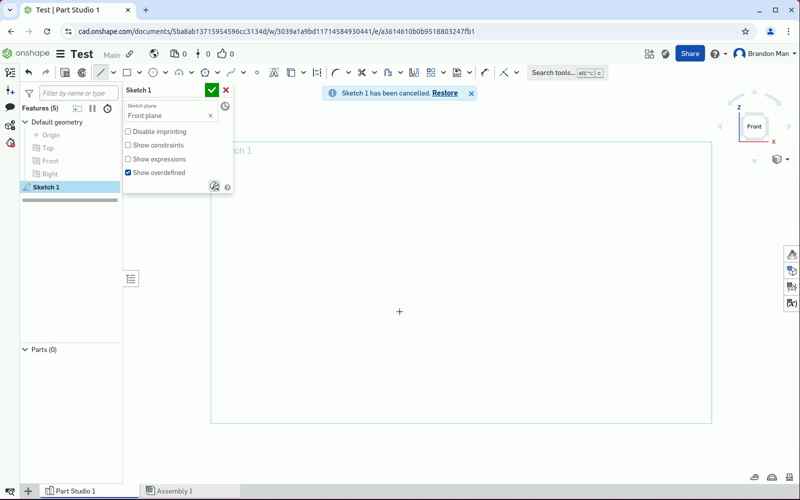
key_up(shift)
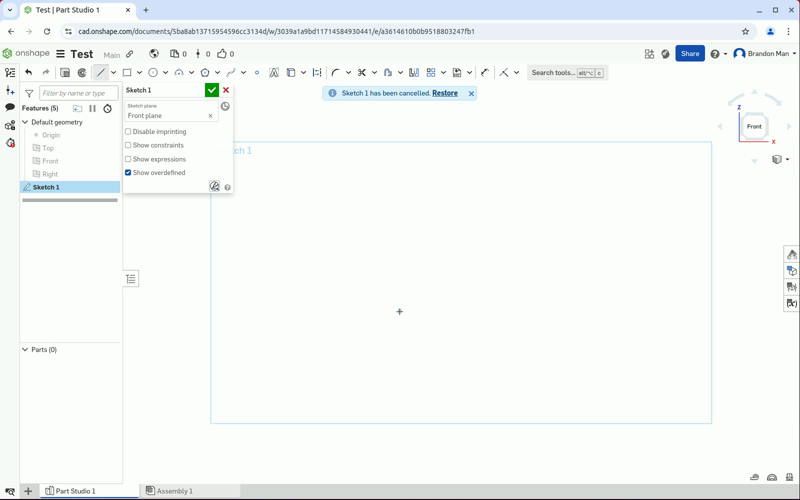
key_down(shift)
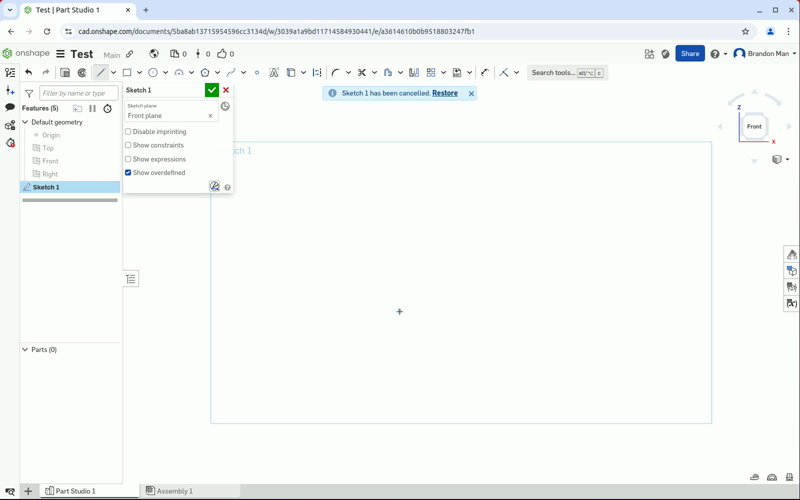
mouse_move(572, 311)
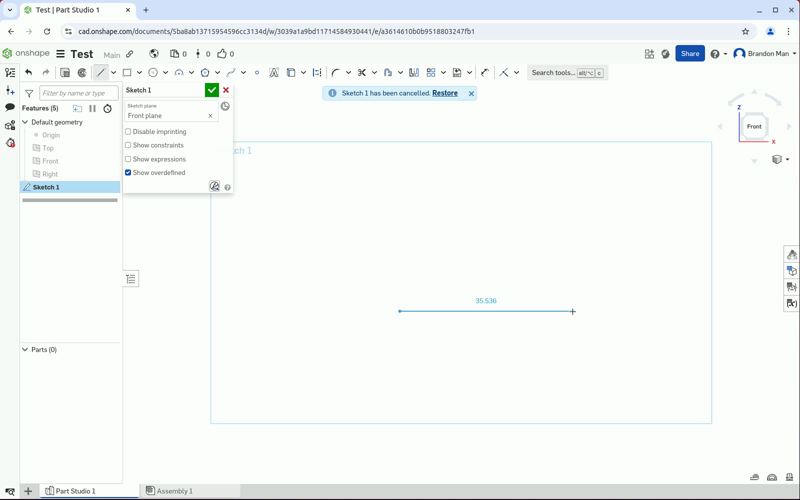
click(572, 311)
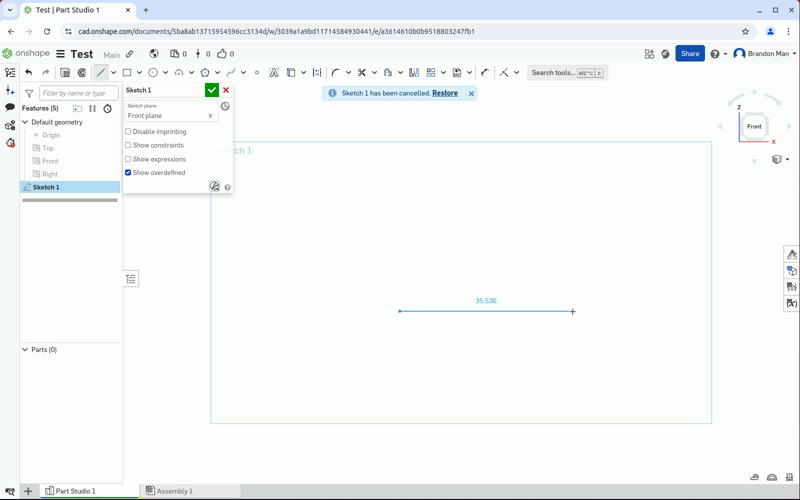
key_up(shift)
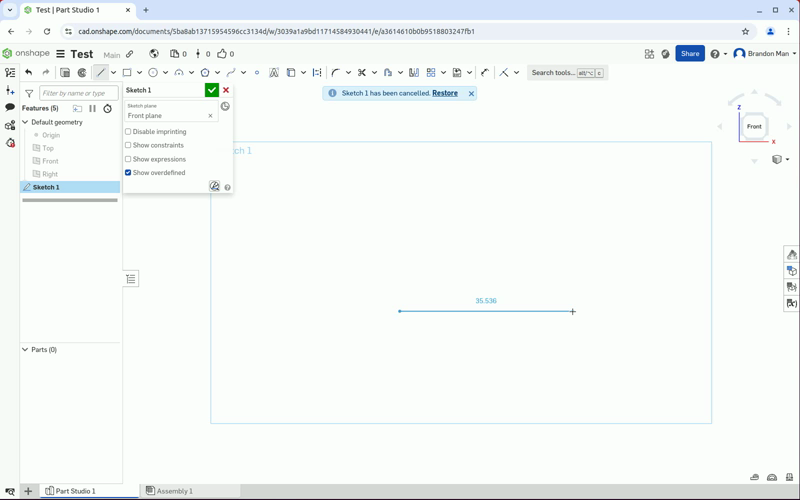
key_down(shift)
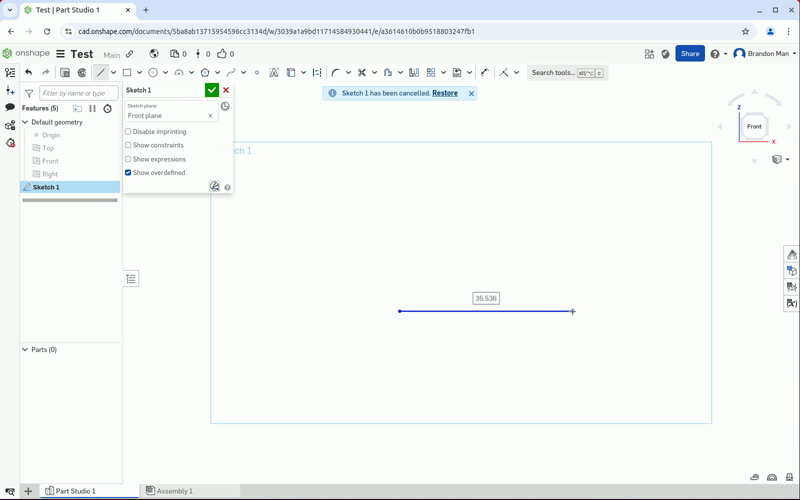
mouse_move(589, 311)
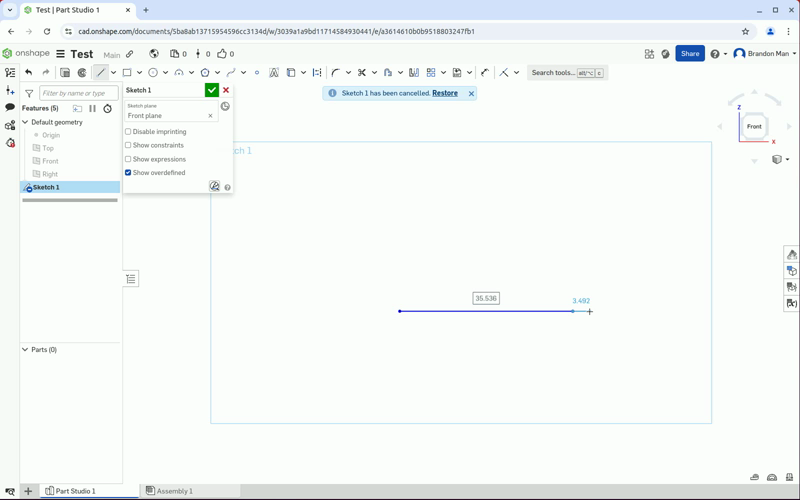
mouse_move(572, 289)
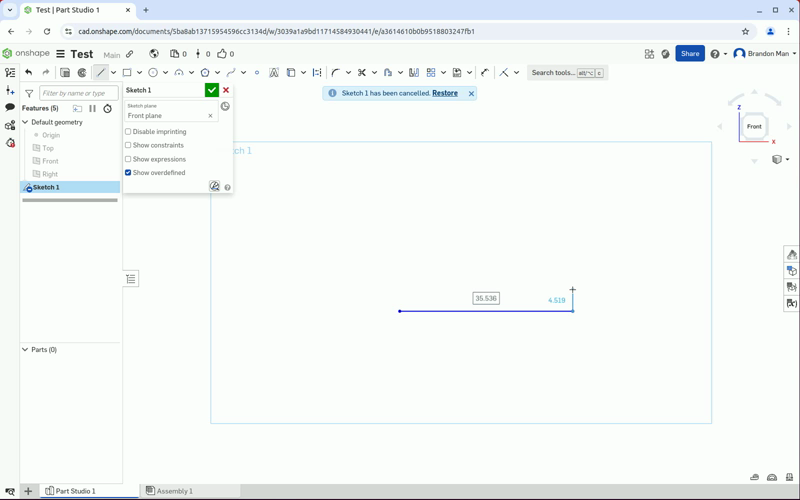
click(572, 289)
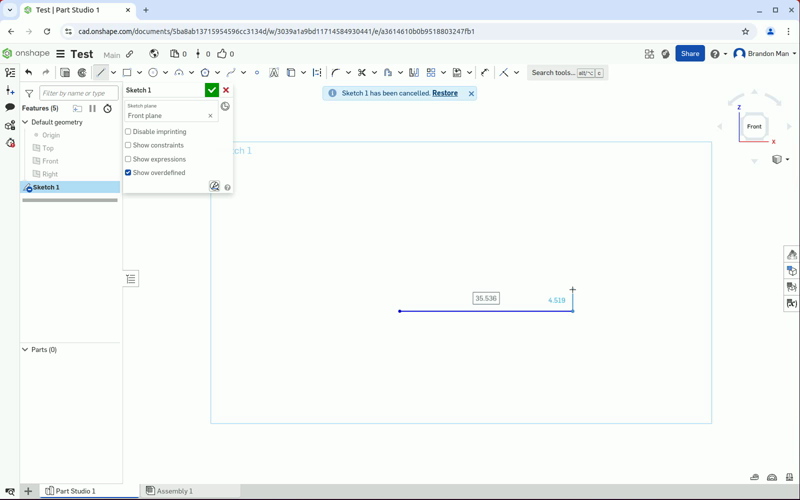
key_up(shift)
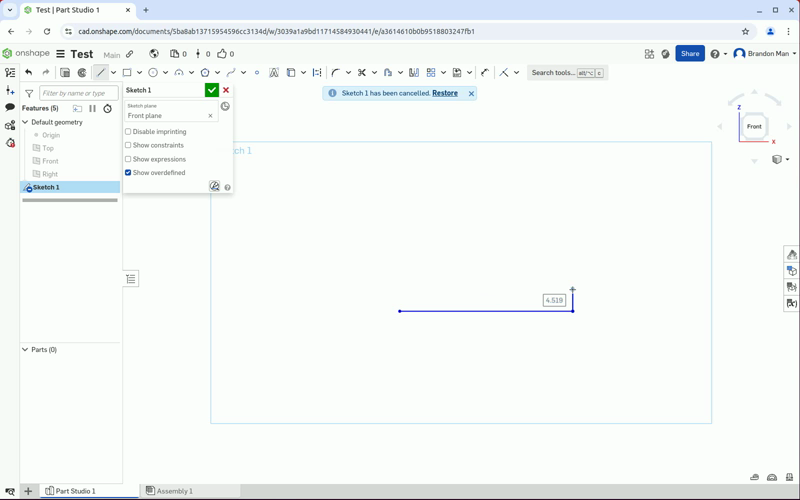
key_down(shift)
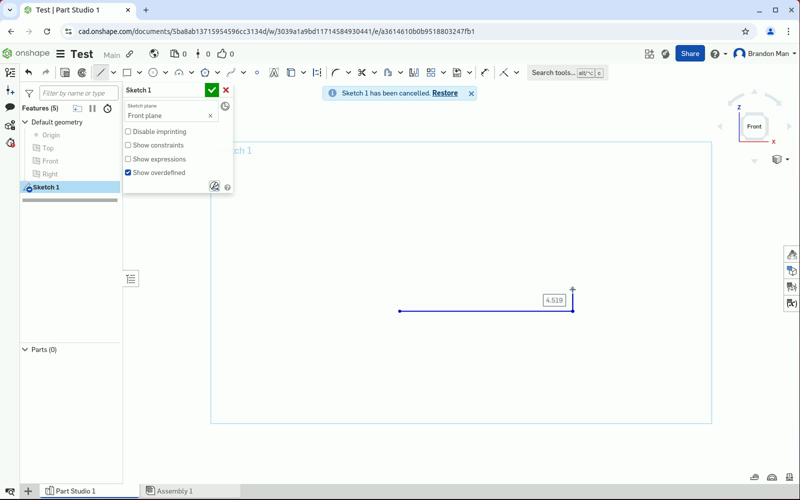
mouse_move(399, 289)
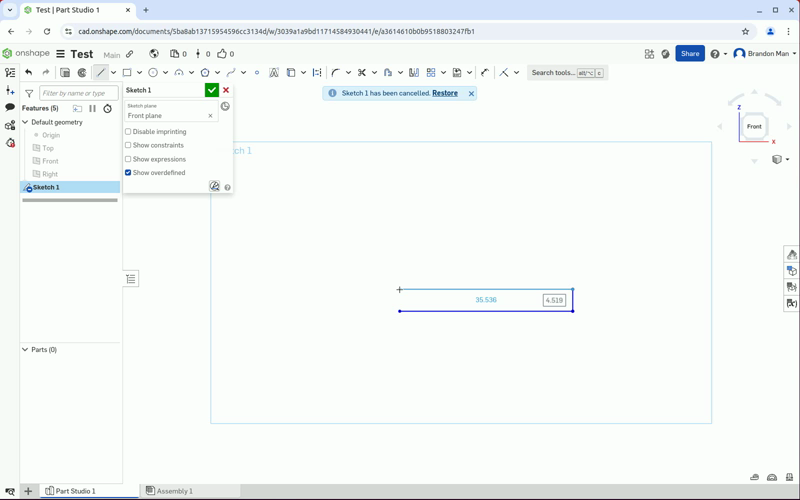
click(399, 289)
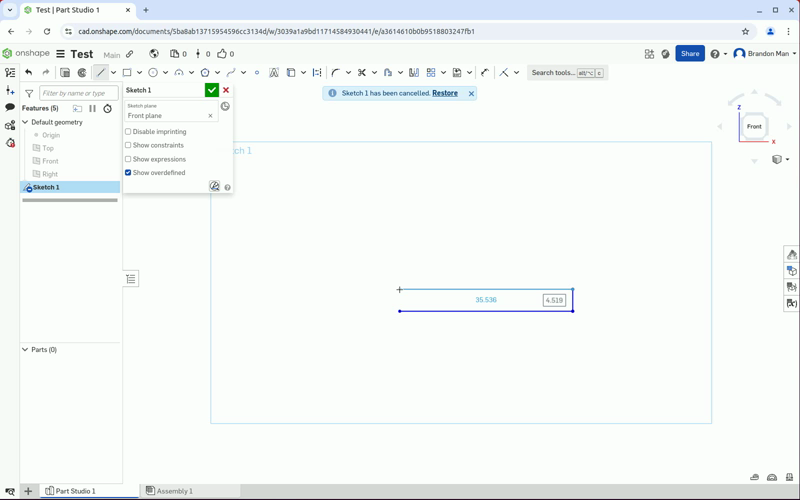
key_up(shift)
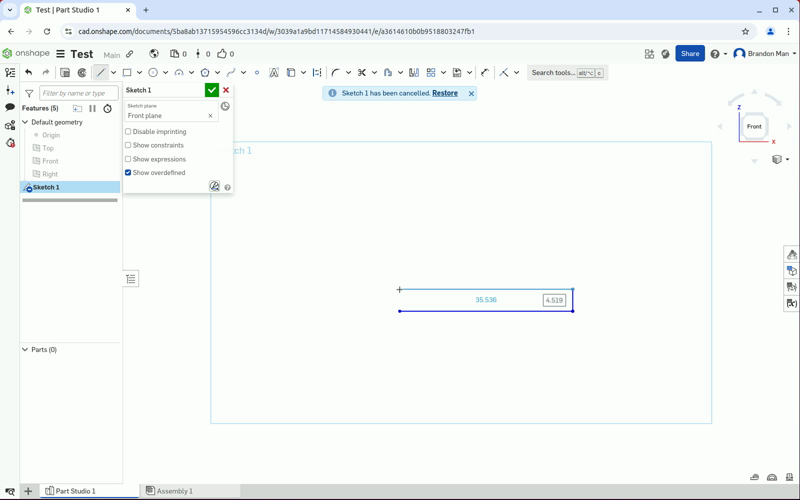
mouse_move(429, 289)
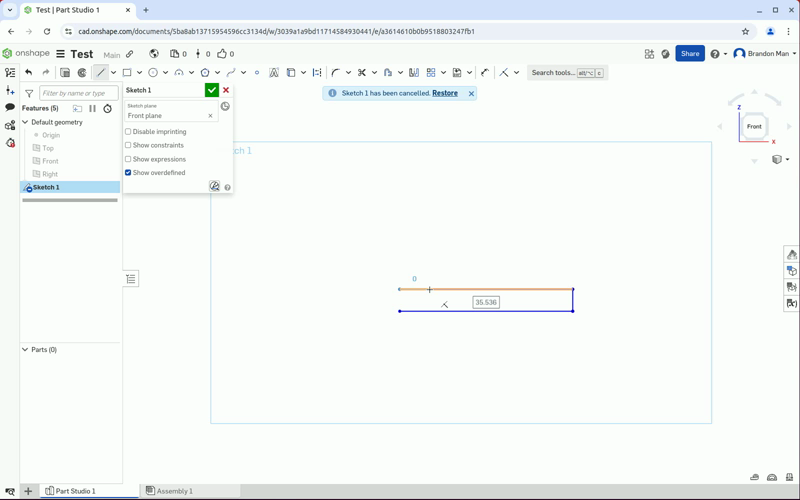
key_down(shift)
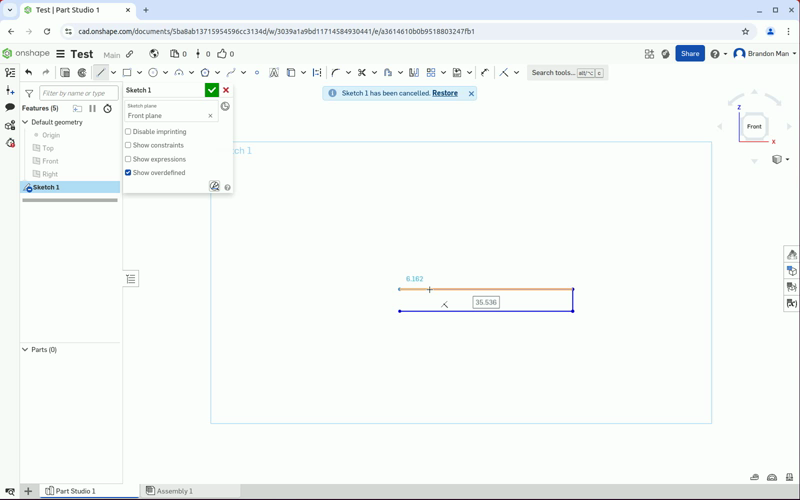
mouse_move(399, 311)
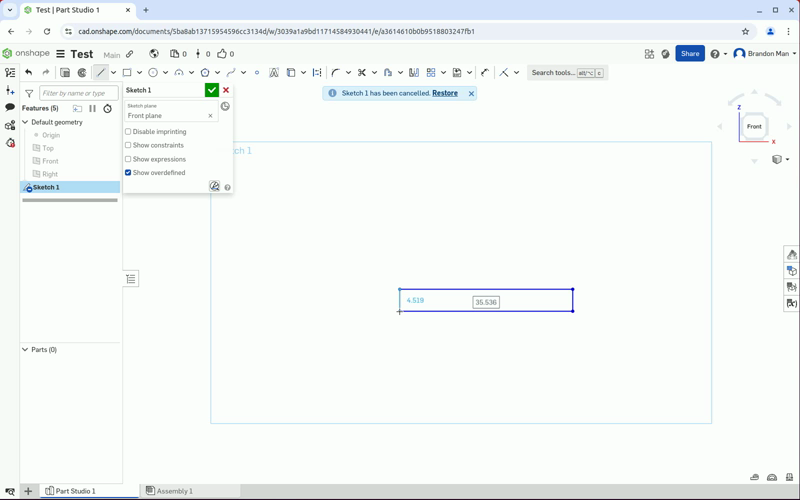
key_up(shift)
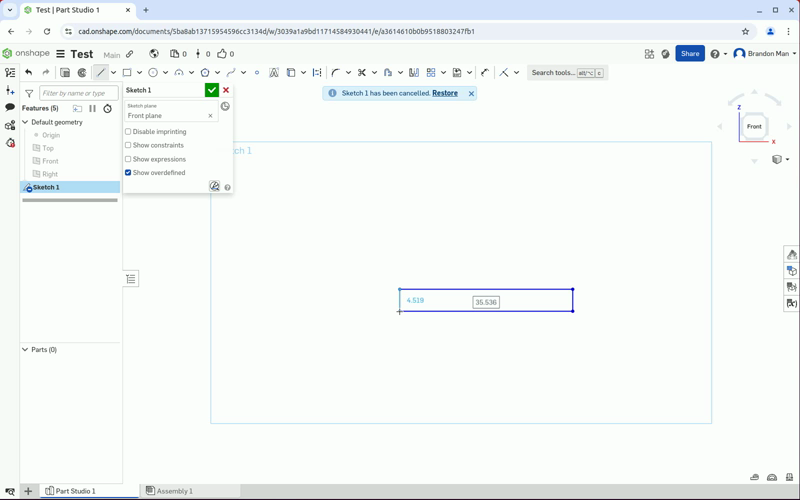
click(399, 311)
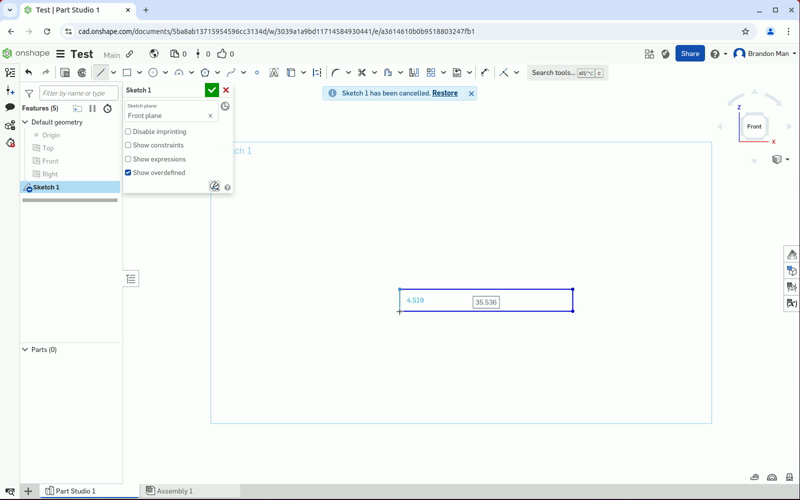
key(esc)
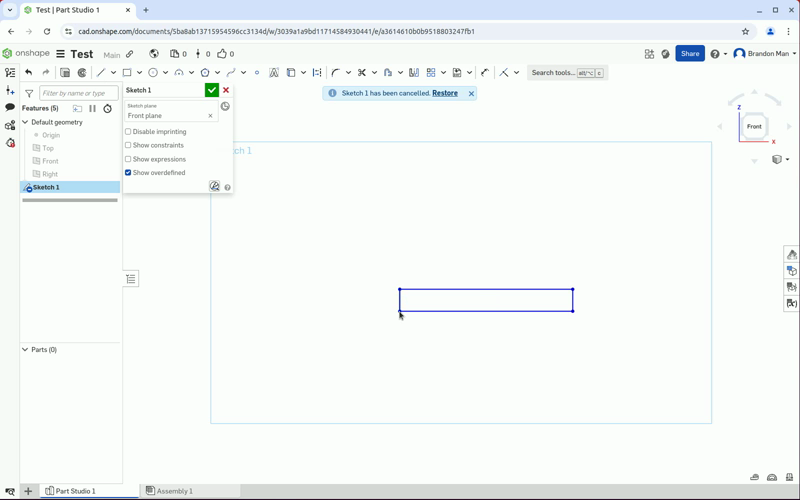
mouse_move(530, 304)
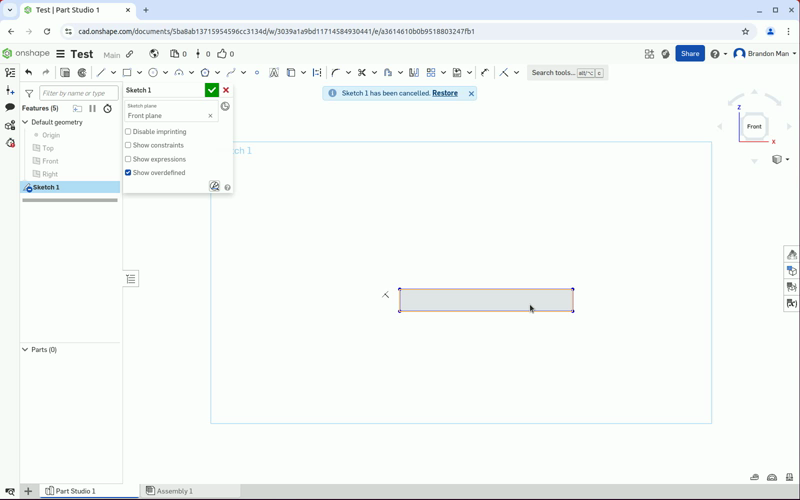
click(530, 304)
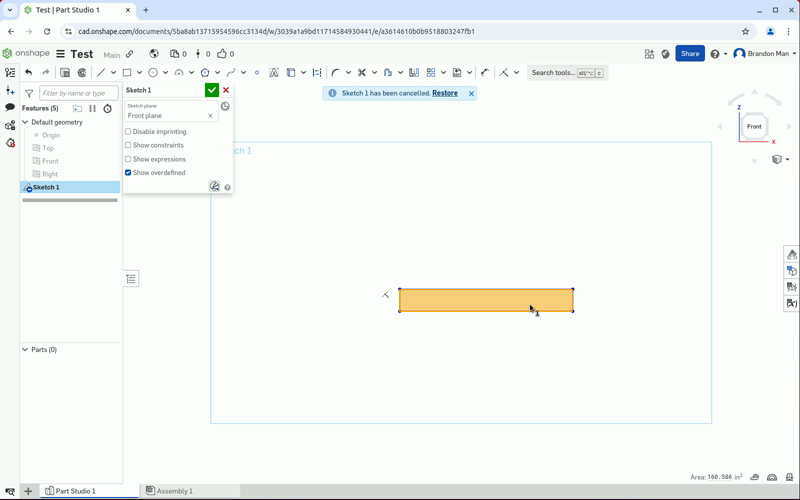
mouse_move(73, 352)
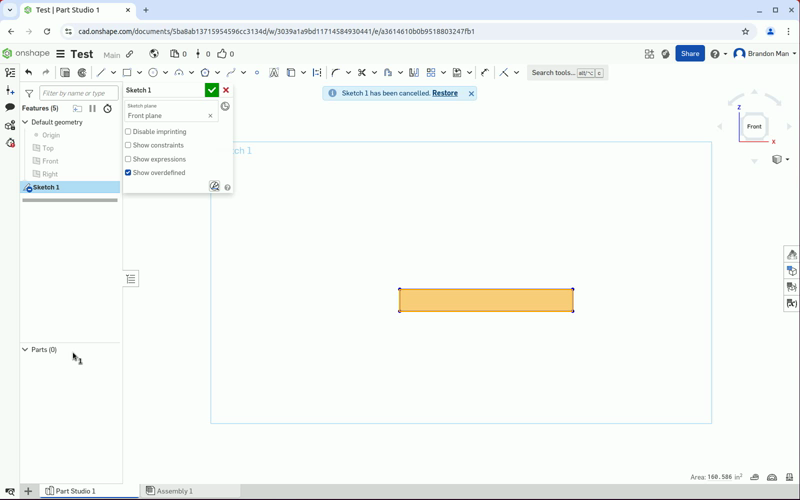
key(shift+y)
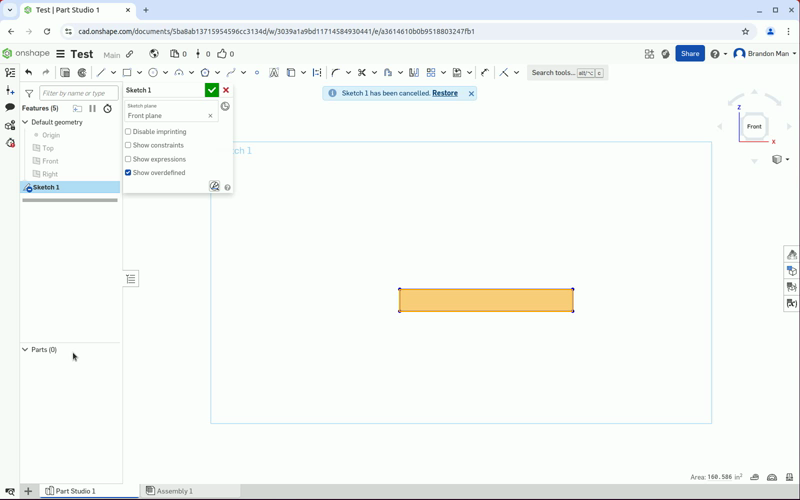
key(shift+e)
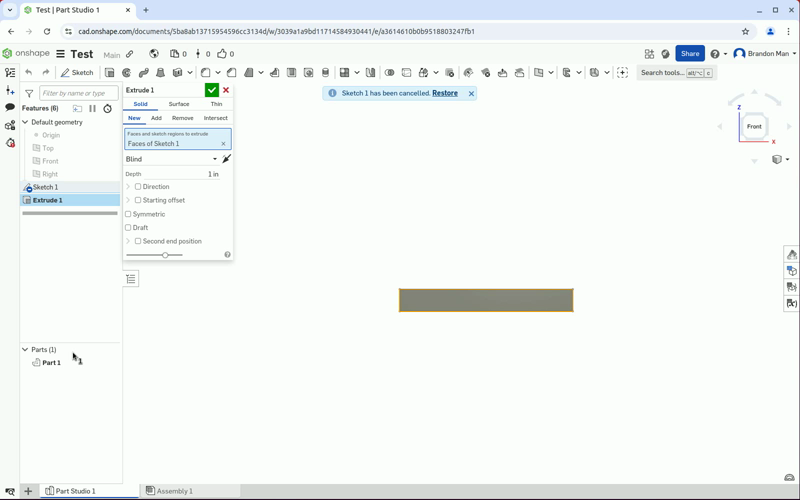
mouse_move(143, 106)
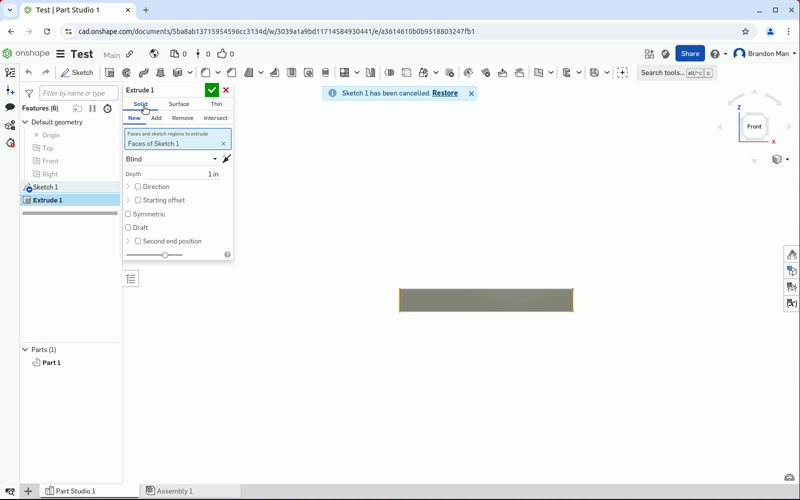
click(143, 106)
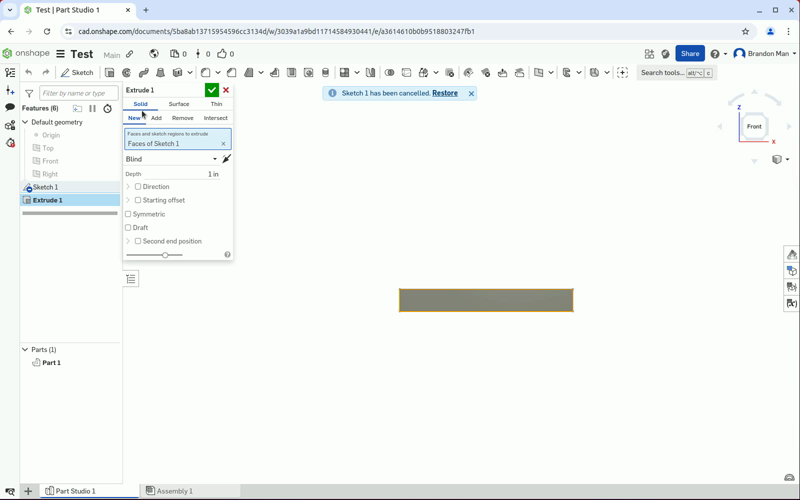
mouse_move(137, 120)
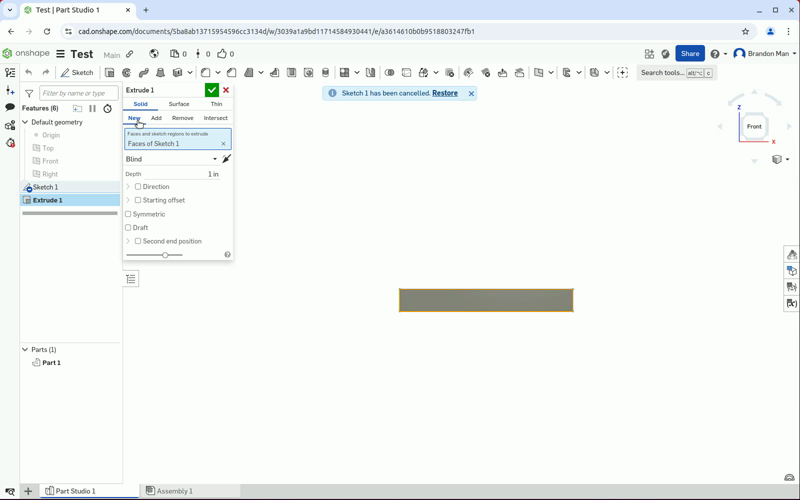
click(137, 120)
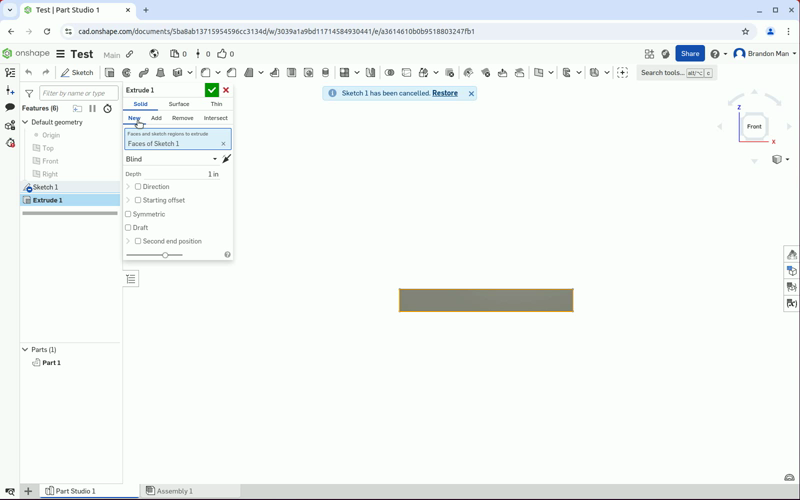
key(tab, 4)
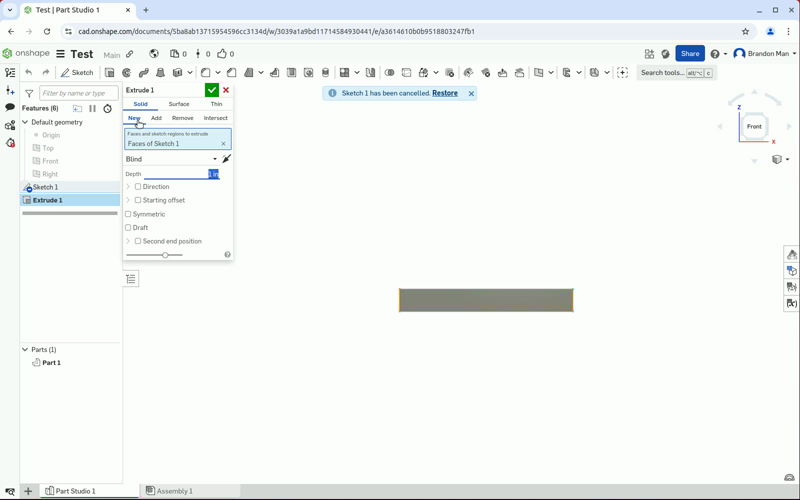
text(17.813)
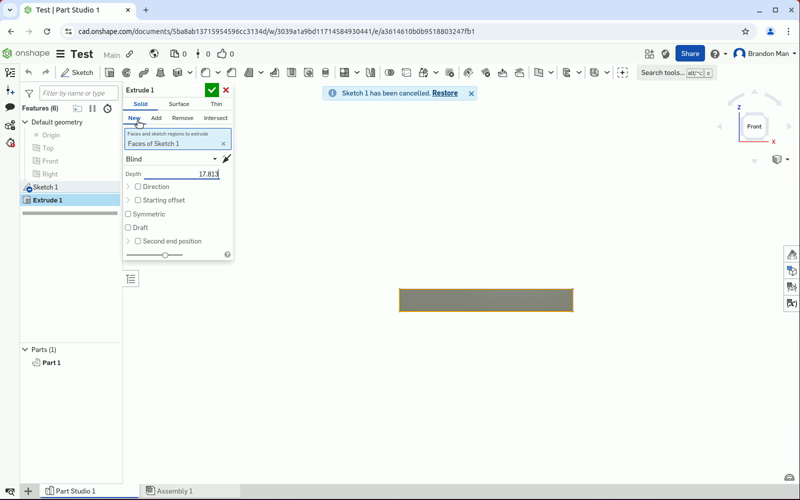
key(enter)
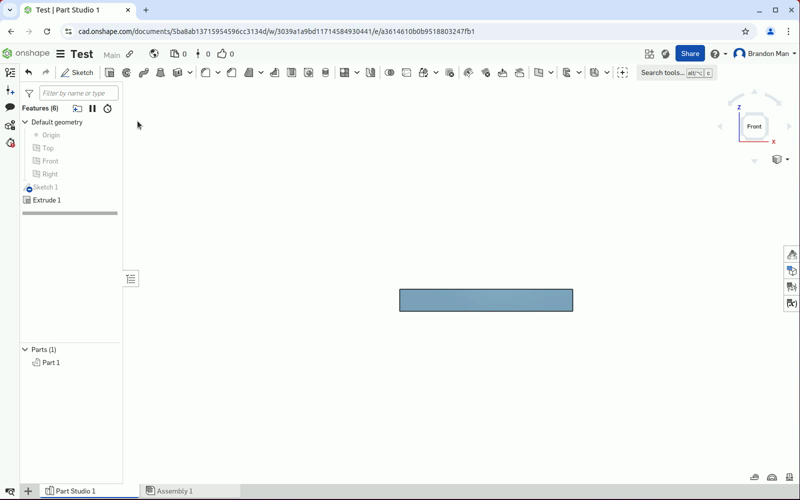
key(shift+h)
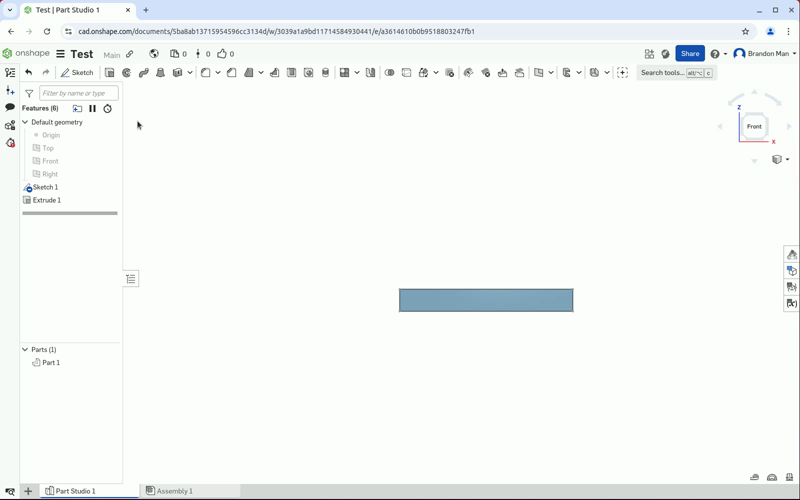
key(shift+h)
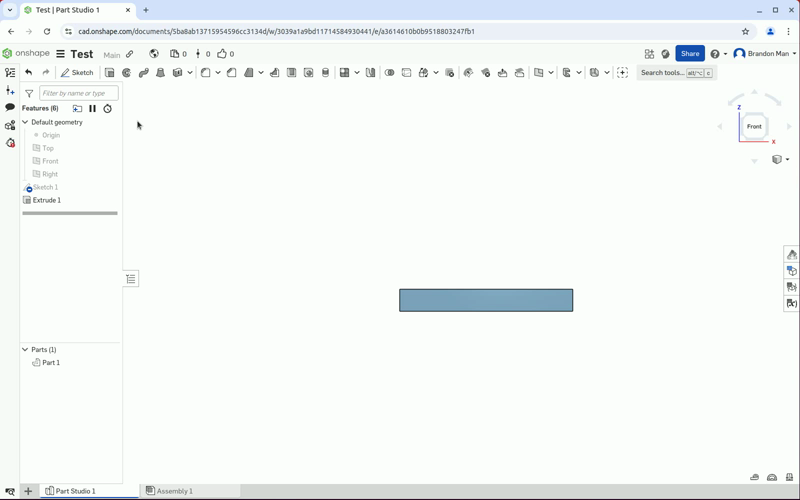
mouse_move(73, 189)
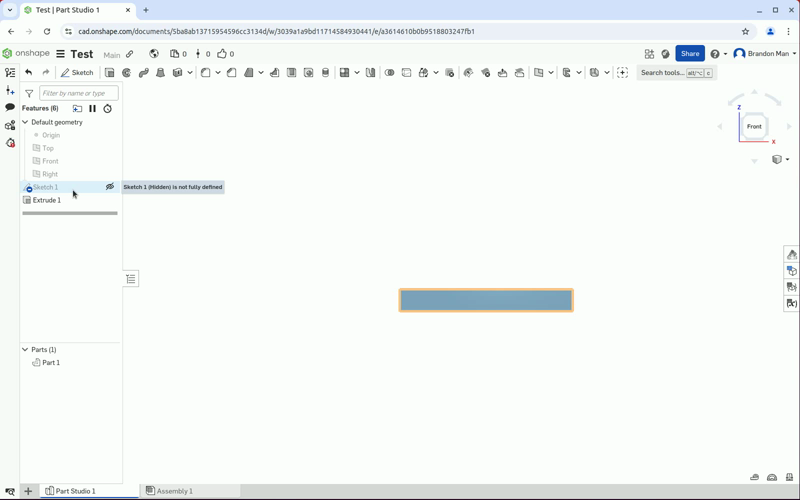
click(73, 189)
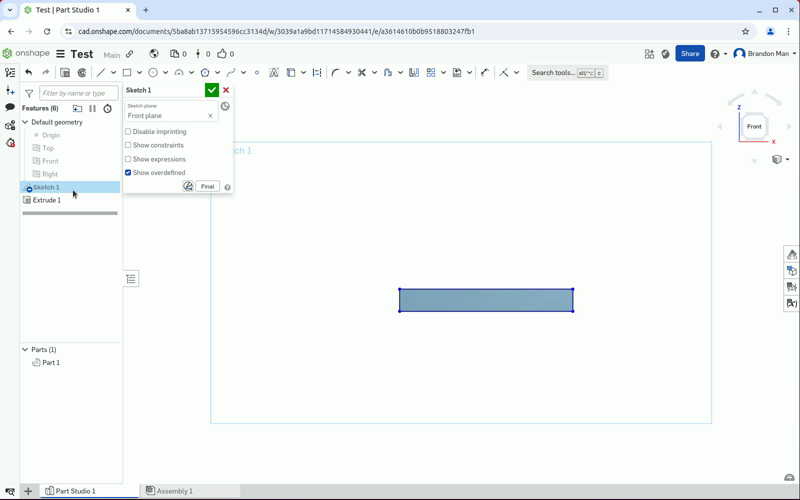
mouse_move(229, 92)
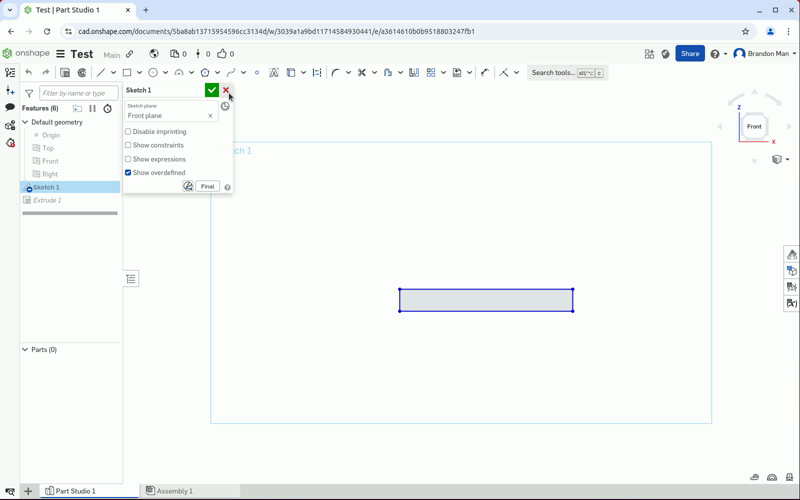
click(229, 92)
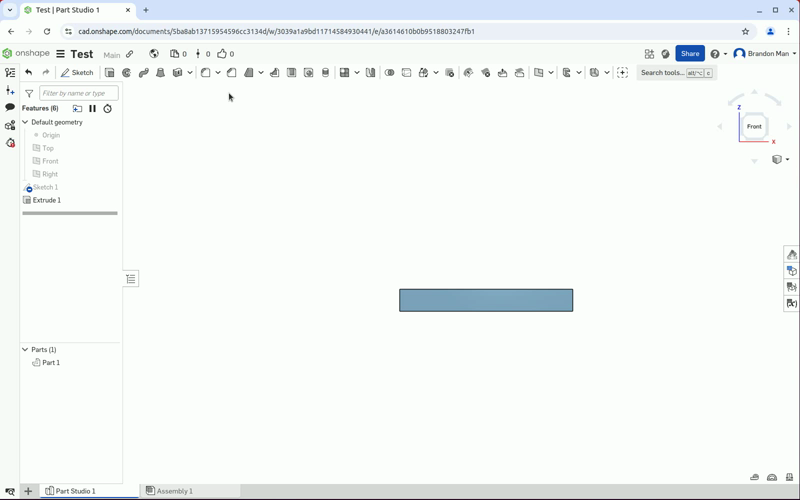
mouse_move(73, 352)
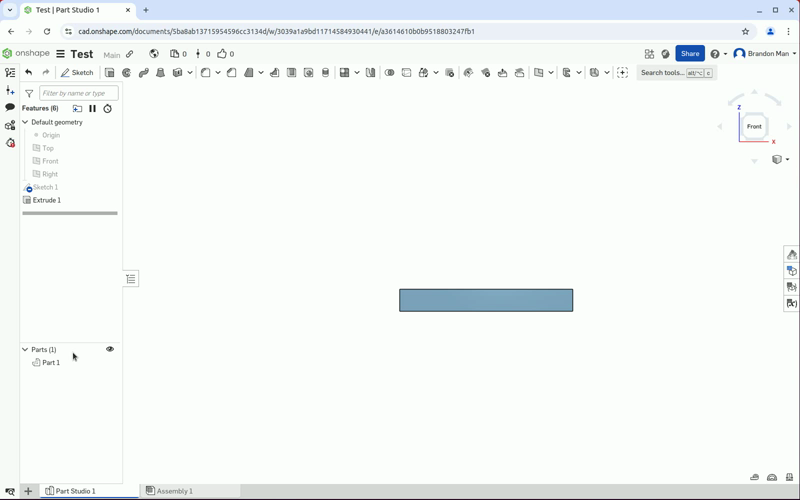
key(y)
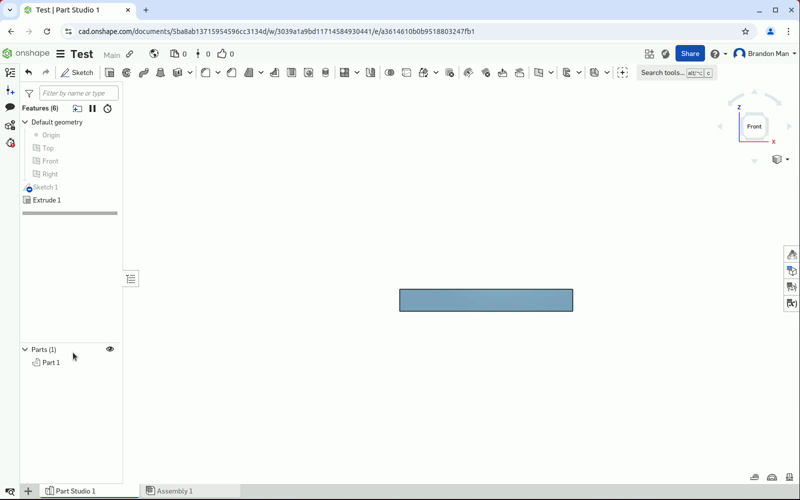
key(shift+p)
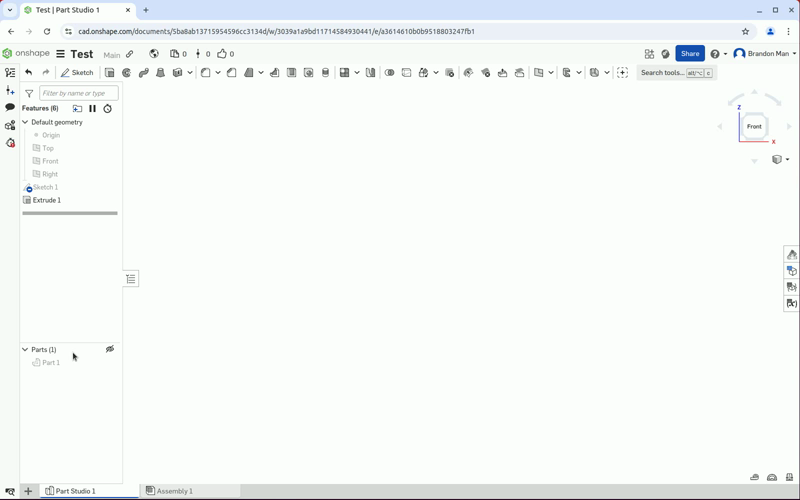
key(space)
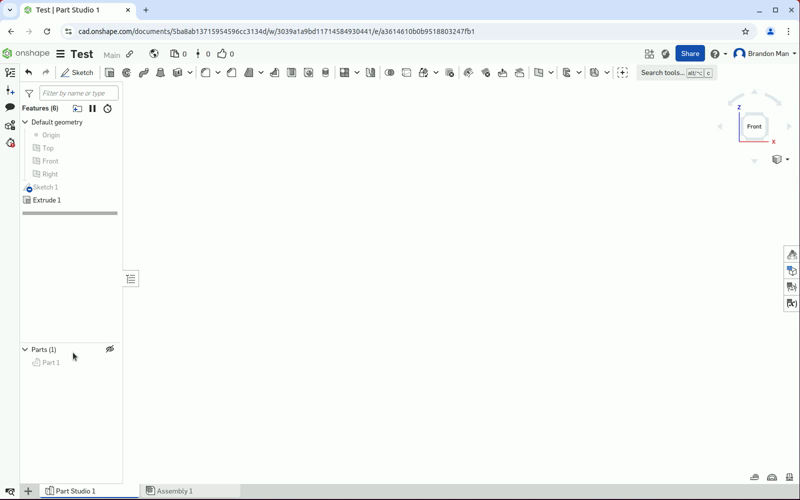
key_down(shift)
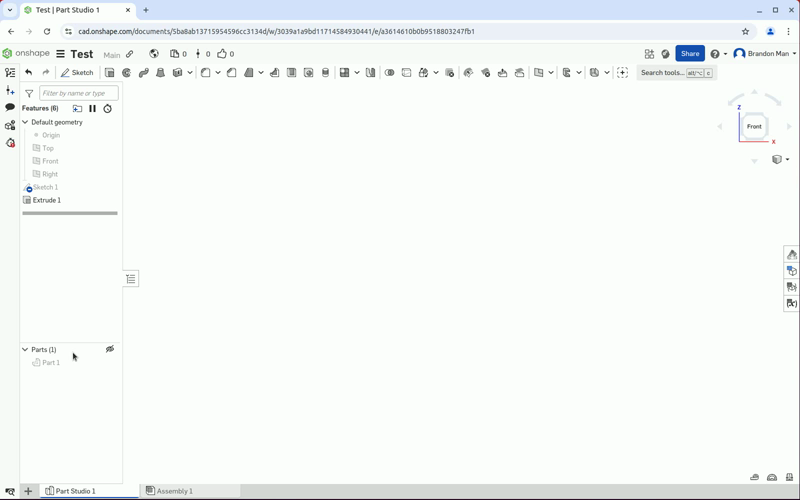
key(down)
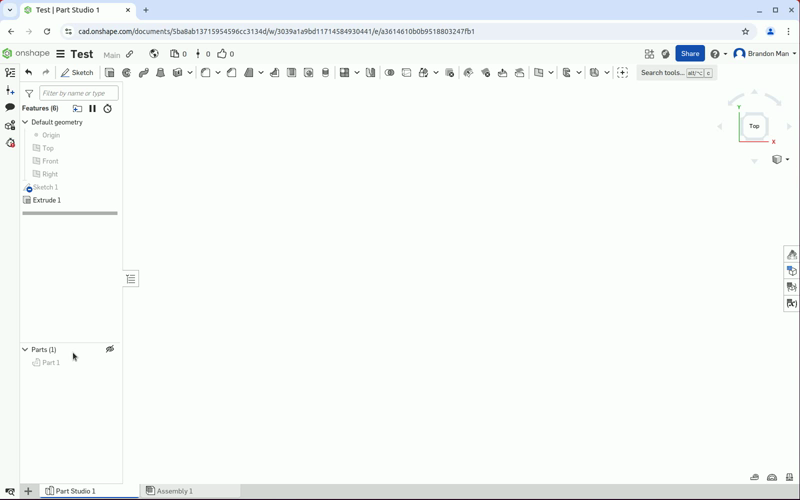
key_up(shift)
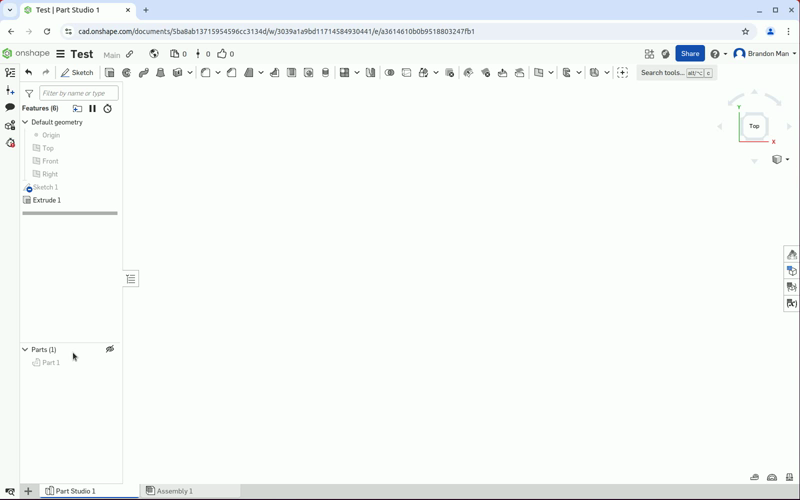
mouse_move(73, 352)
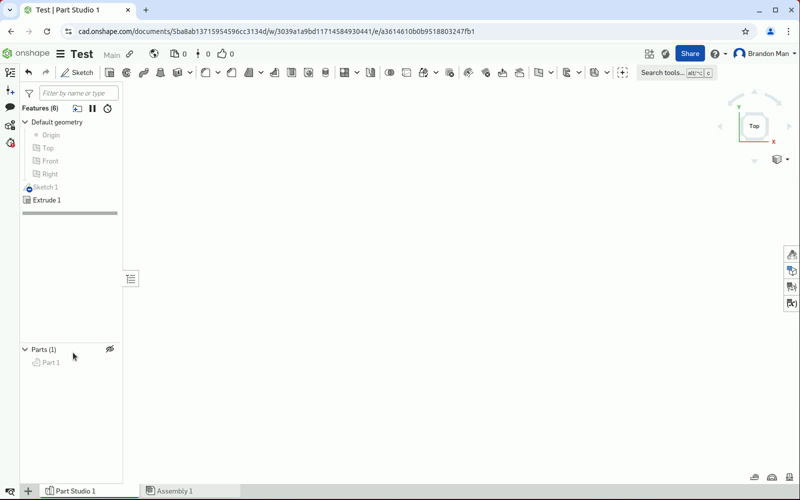
key(shift+y)
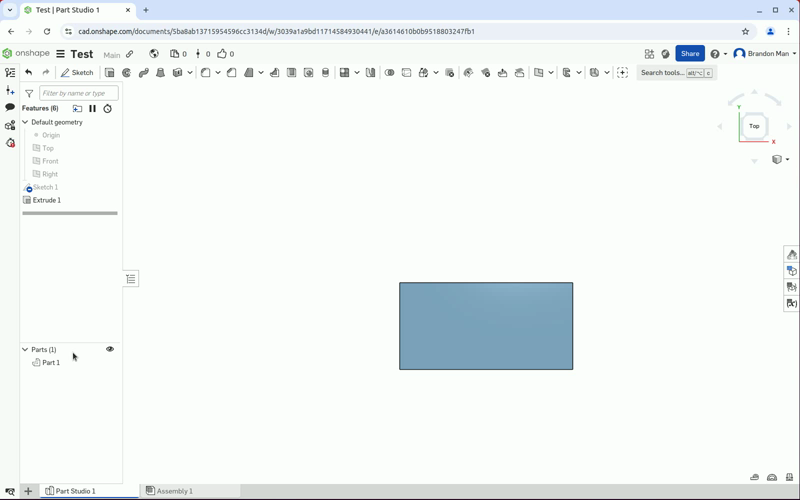
mouse_move(541, 75)
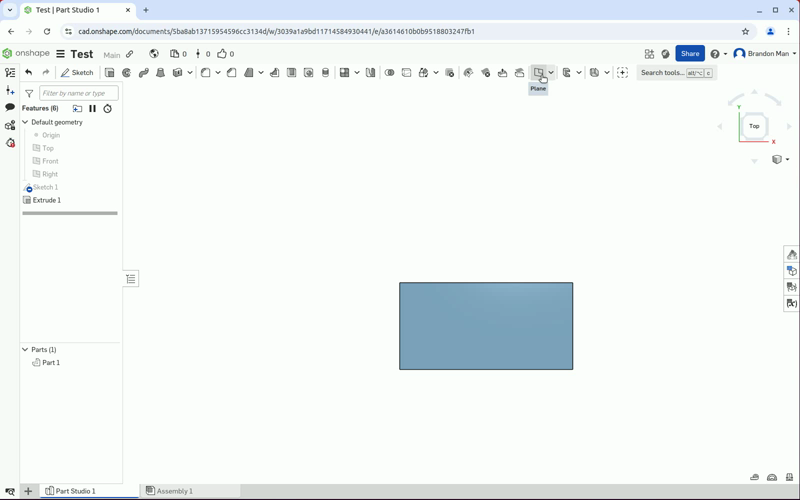
click(541, 75)
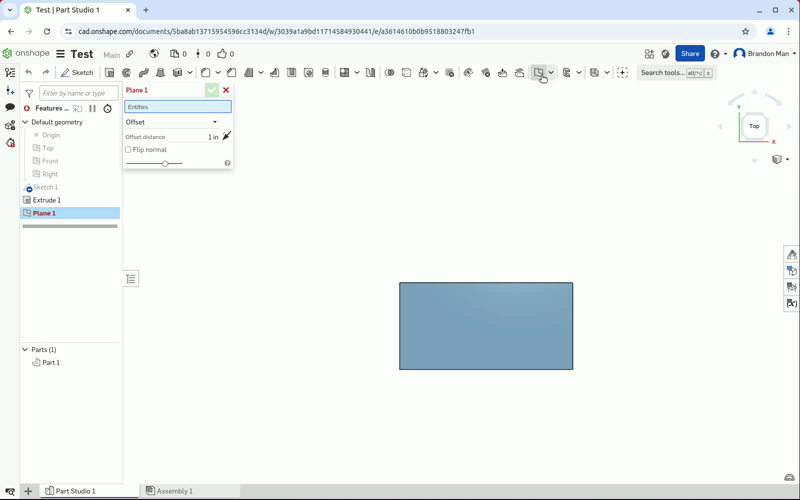
mouse_move(73, 150)
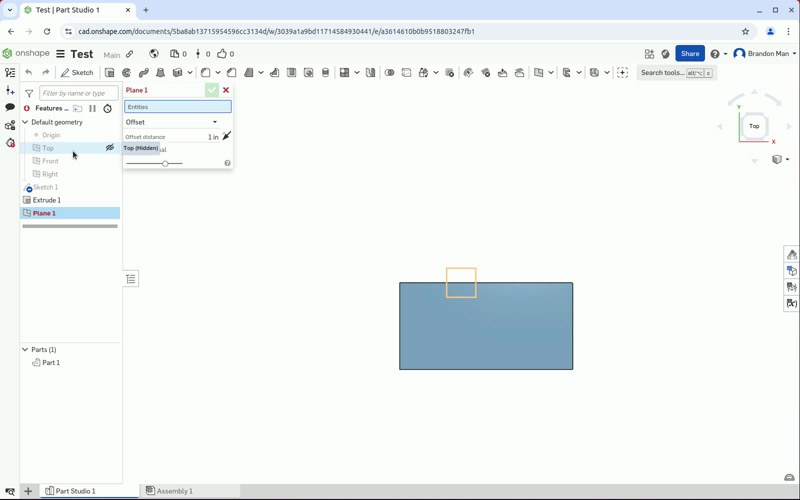
click(73, 150)
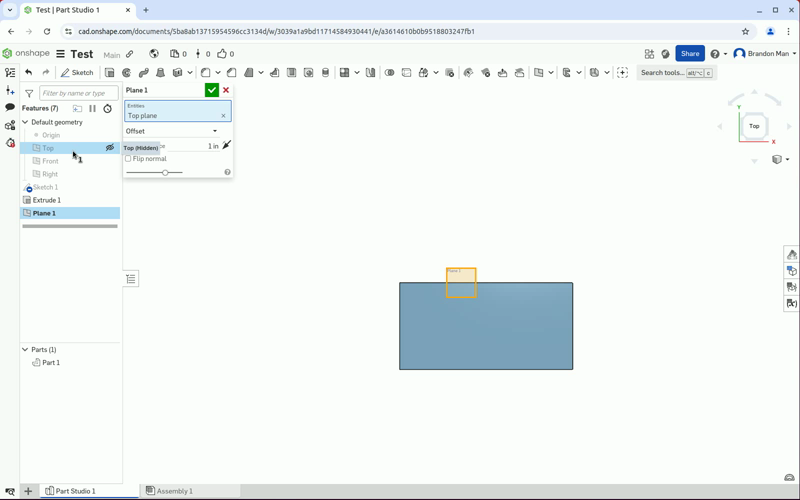
key(tab, 2)
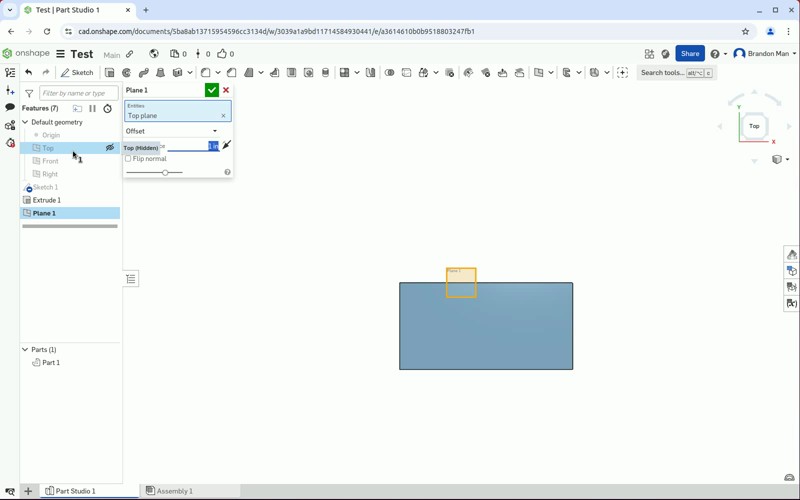
text(1.448)
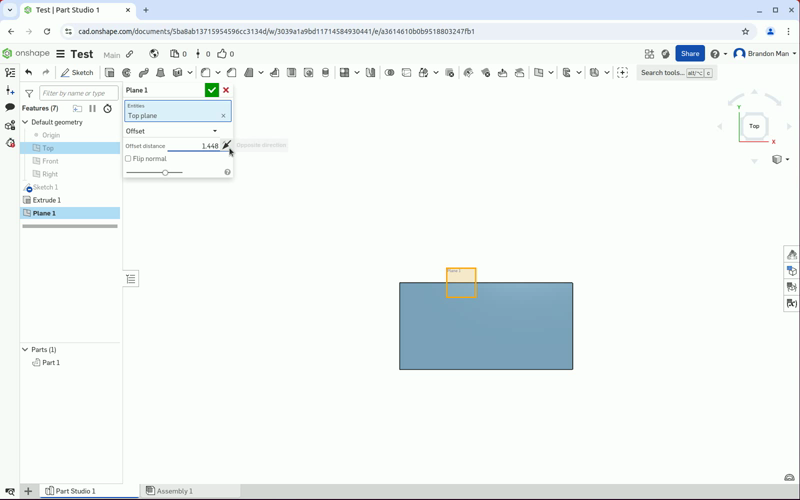
mouse_move(229, 147)
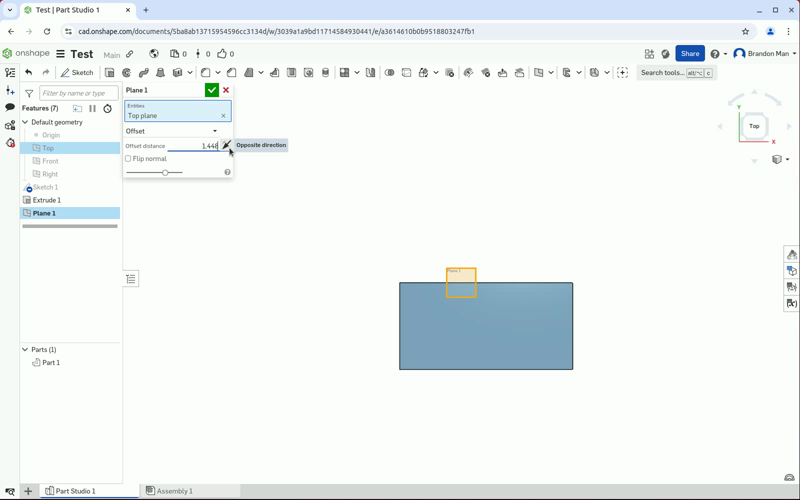
click(229, 147)
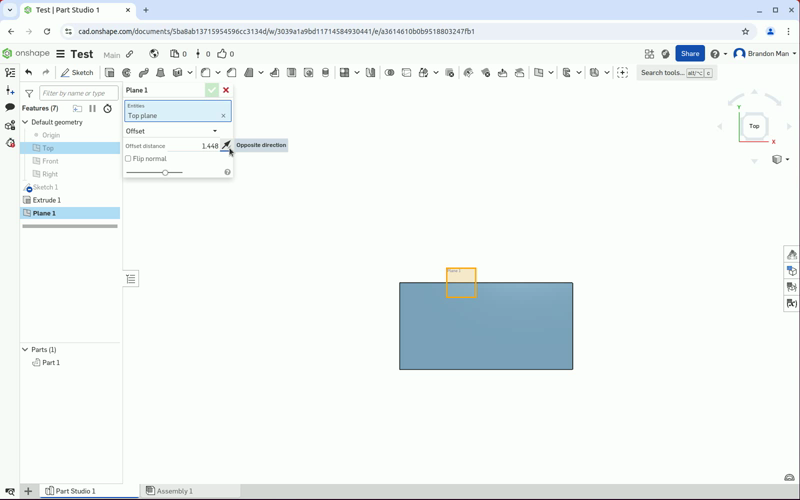
key(enter, 2)
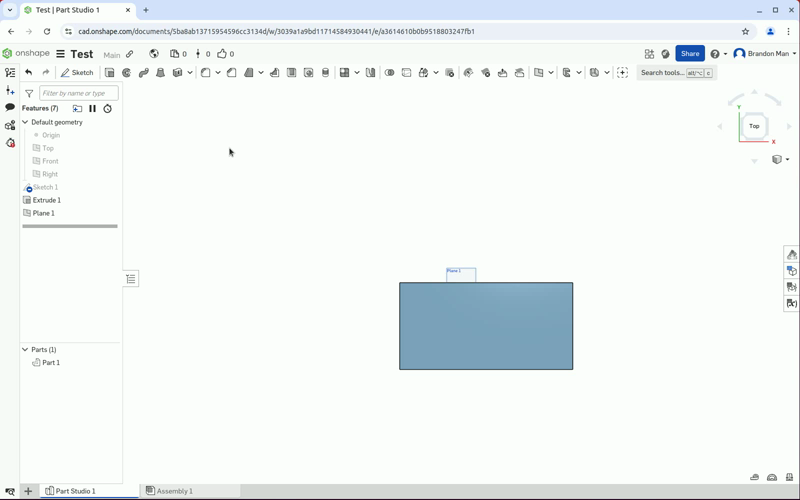
key(shift+s)
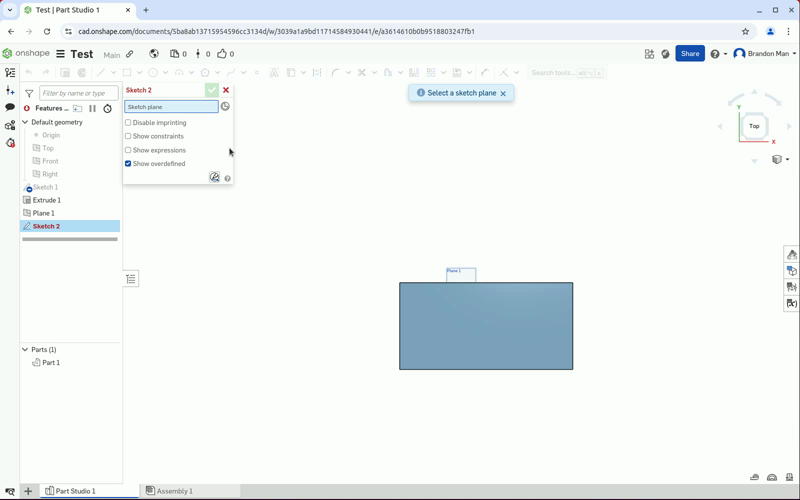
mouse_move(73, 215)
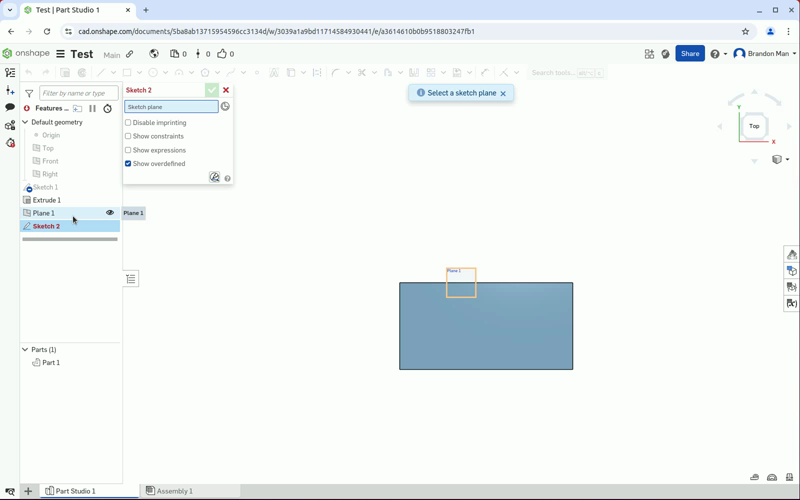
click(73, 215)
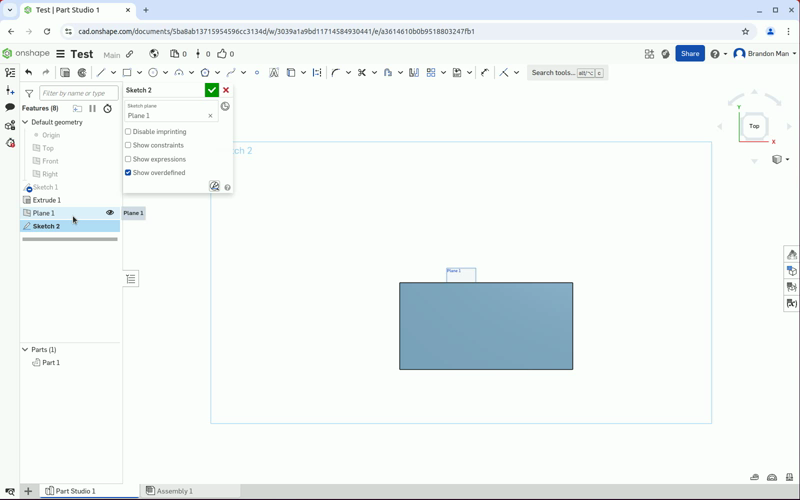
mouse_move(73, 352)
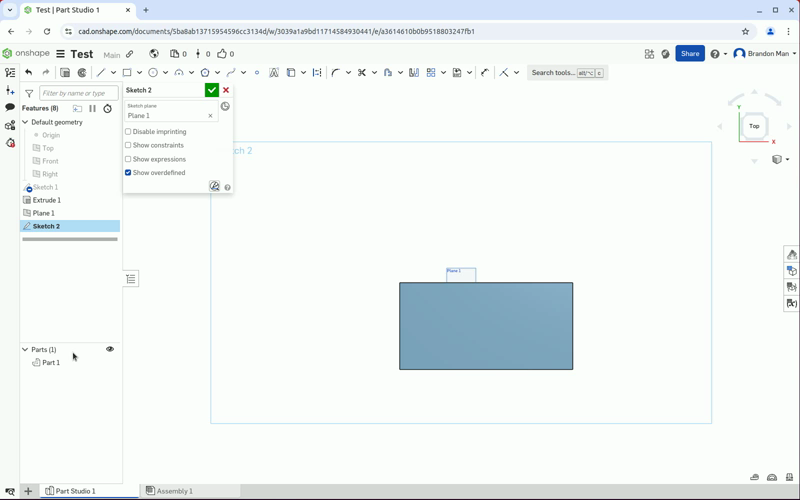
key(y)
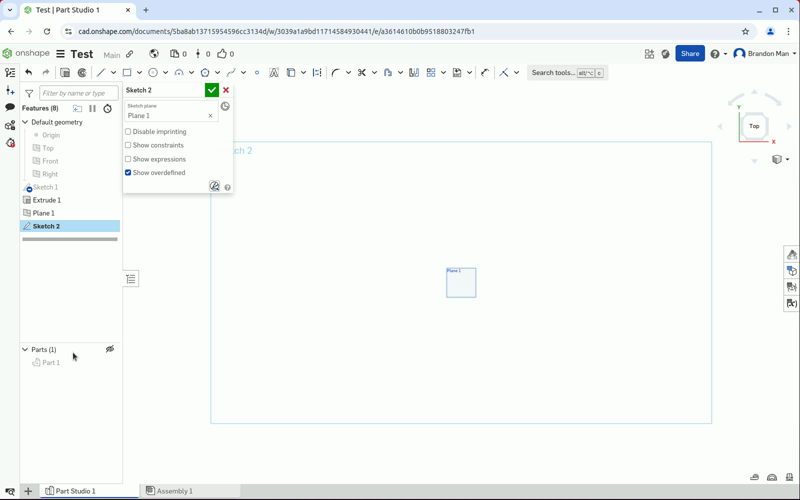
key(l)
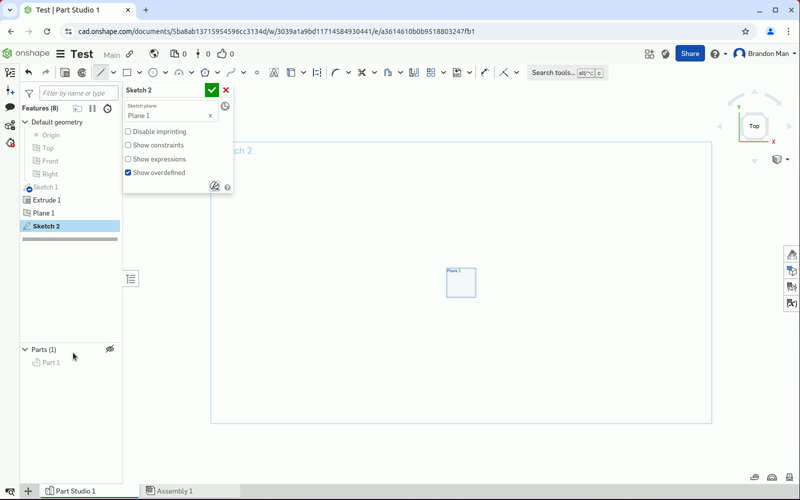
key_down(shift)
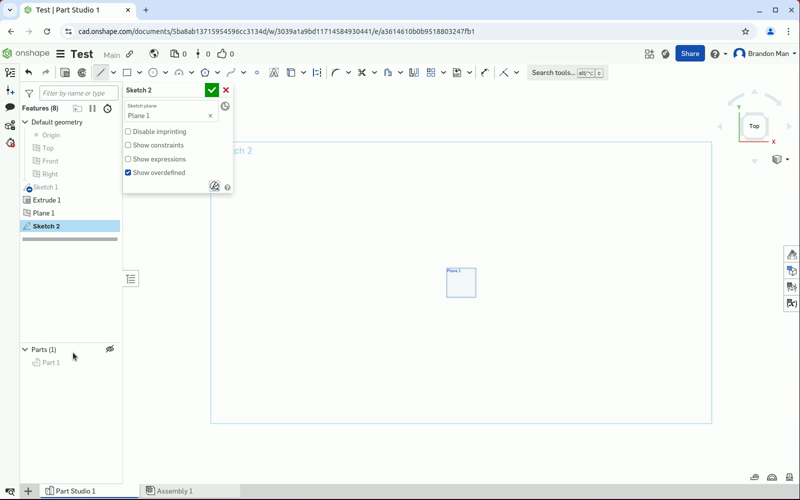
mouse_move(443, 369)
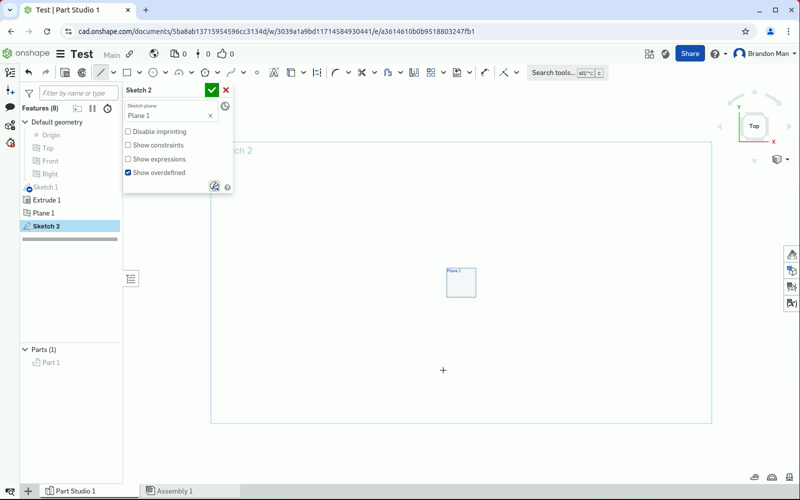
click(443, 369)
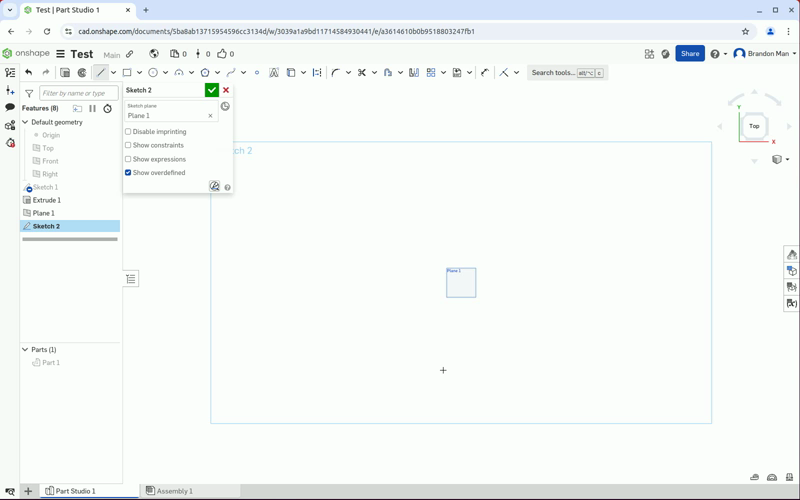
key_up(shift)
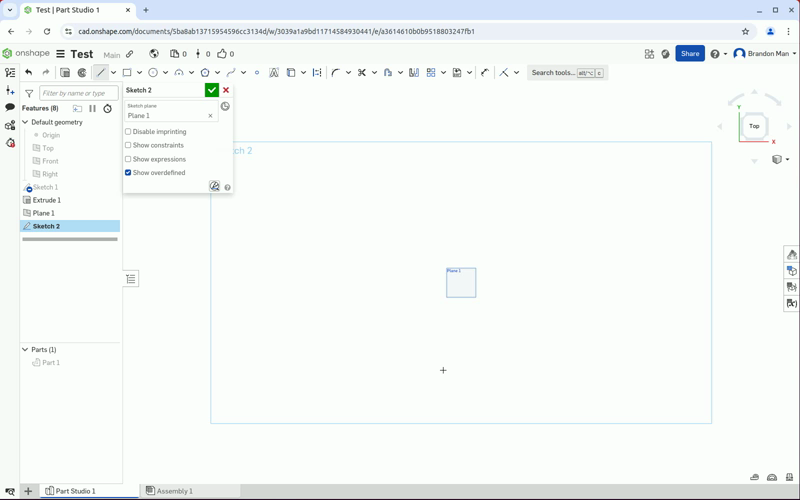
key_down(shift)
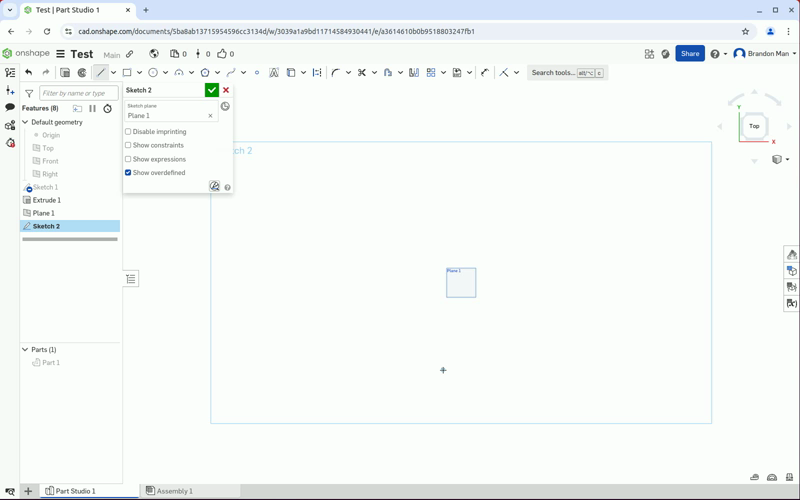
mouse_move(530, 369)
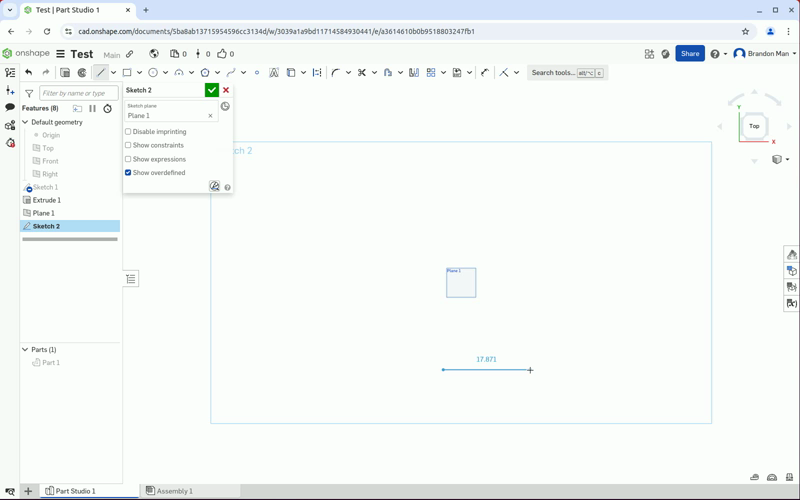
click(530, 369)
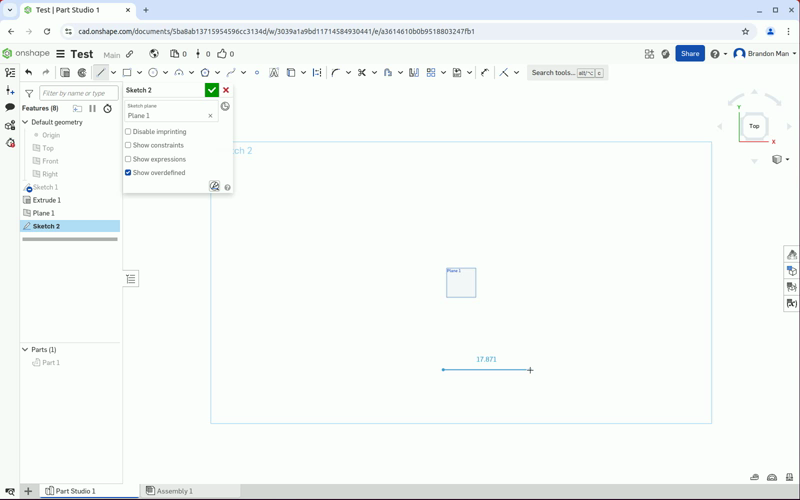
key_up(shift)
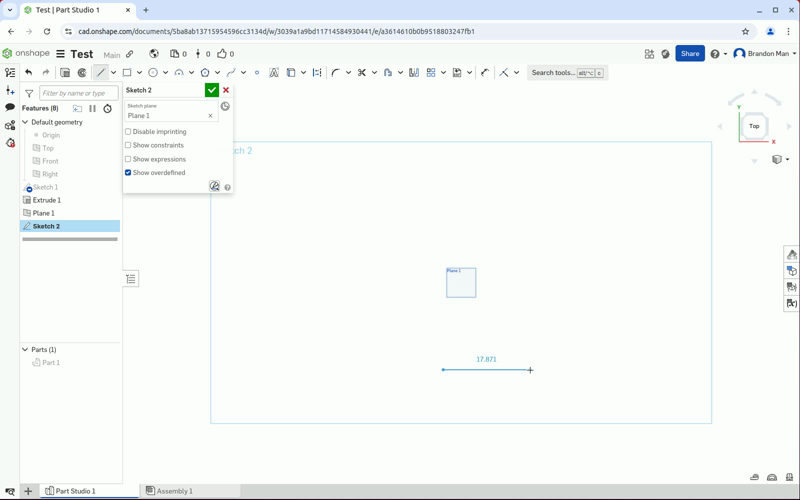
key_down(shift)
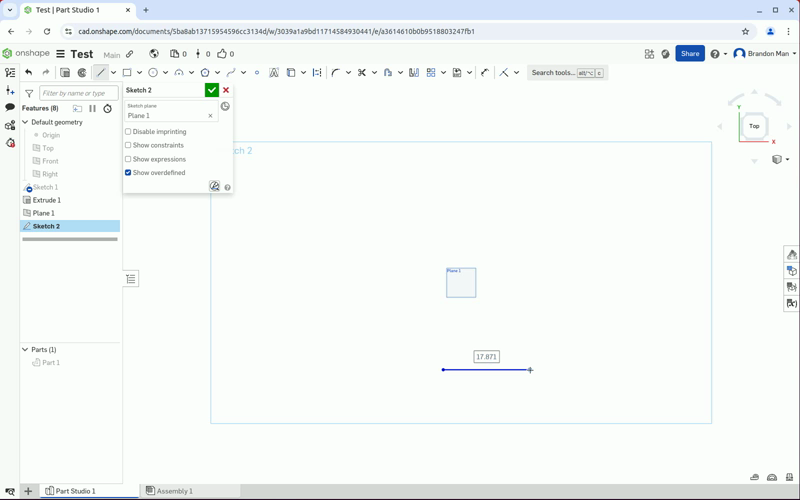
mouse_move(560, 369)
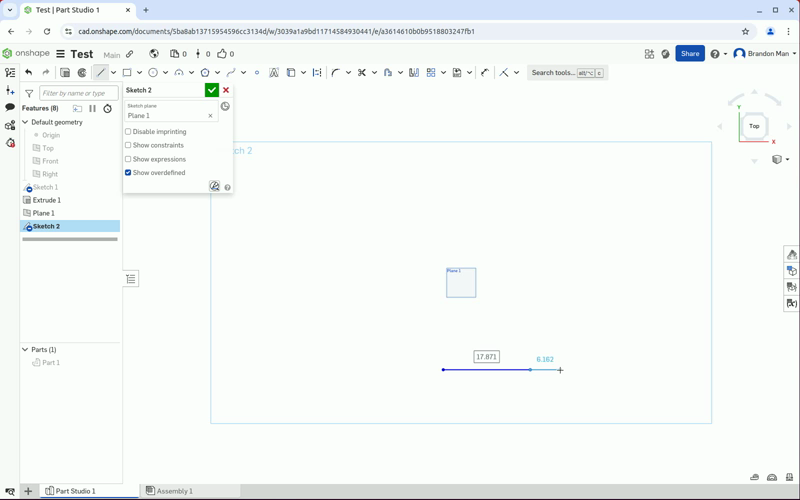
mouse_move(530, 347)
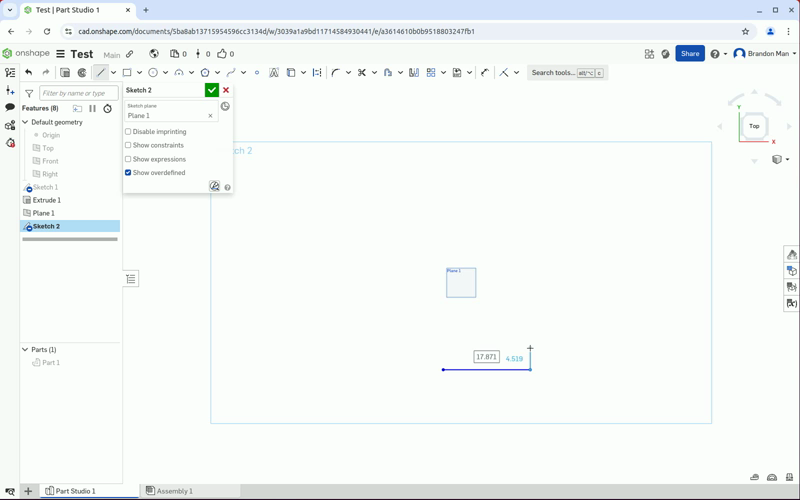
click(530, 347)
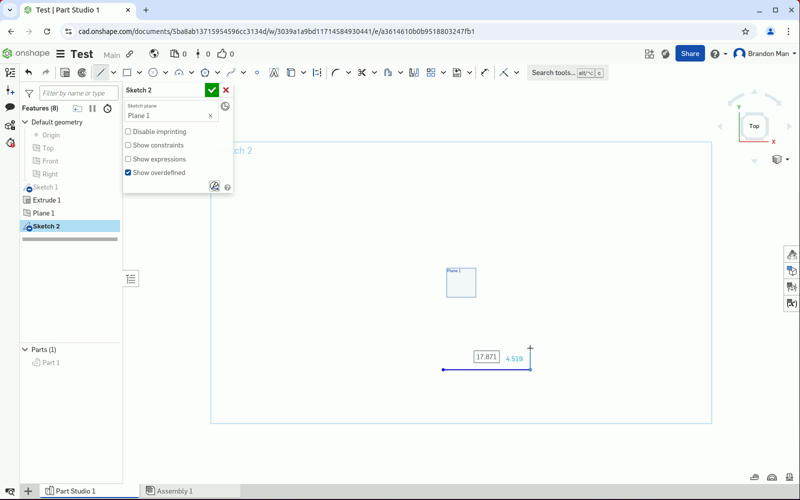
key_up(shift)
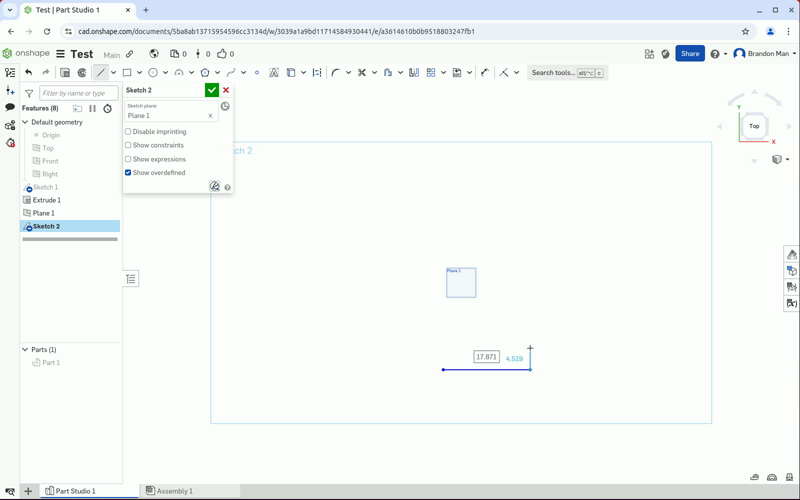
key_down(shift)
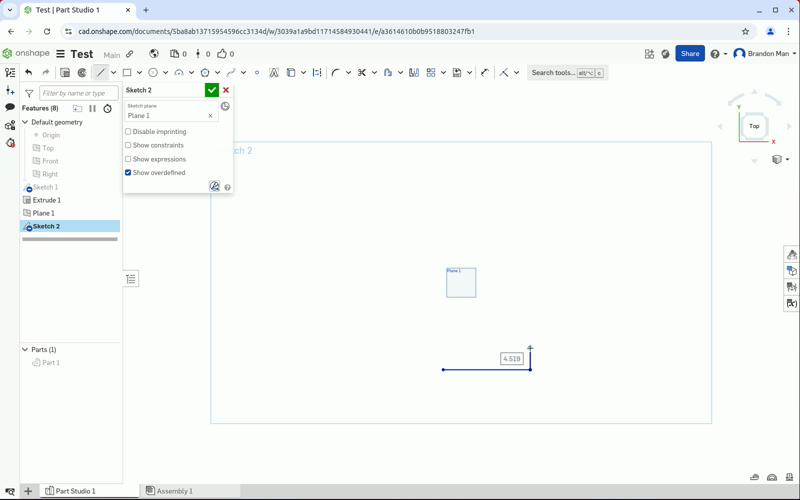
mouse_move(443, 347)
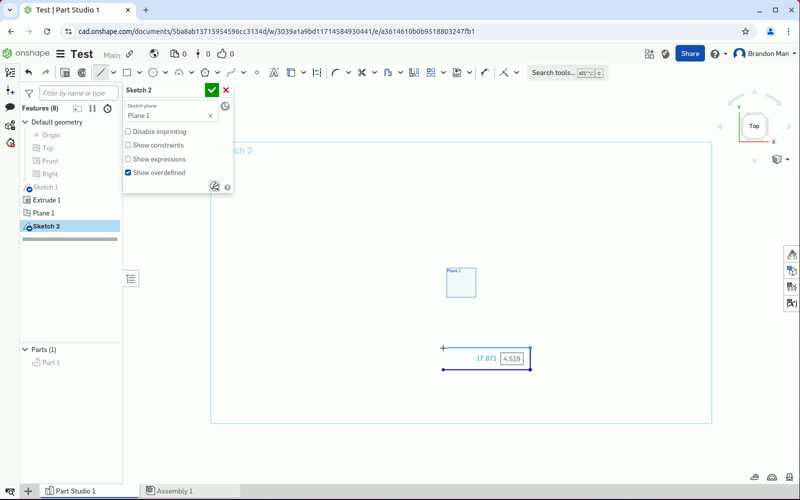
click(443, 347)
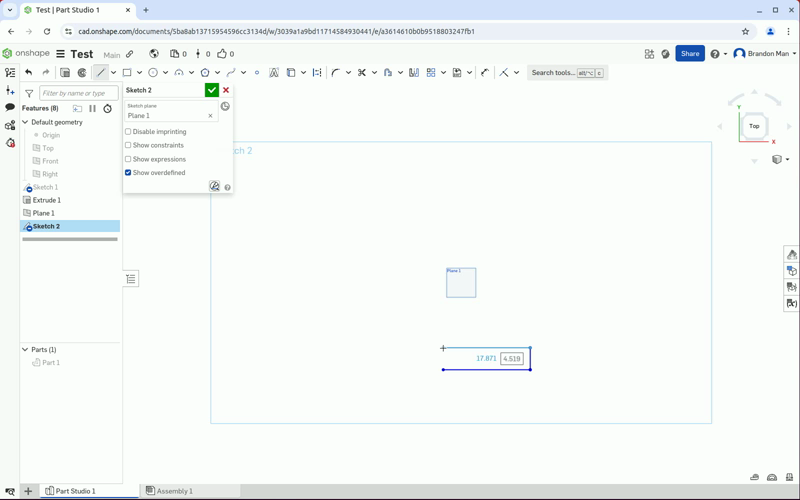
key_up(shift)
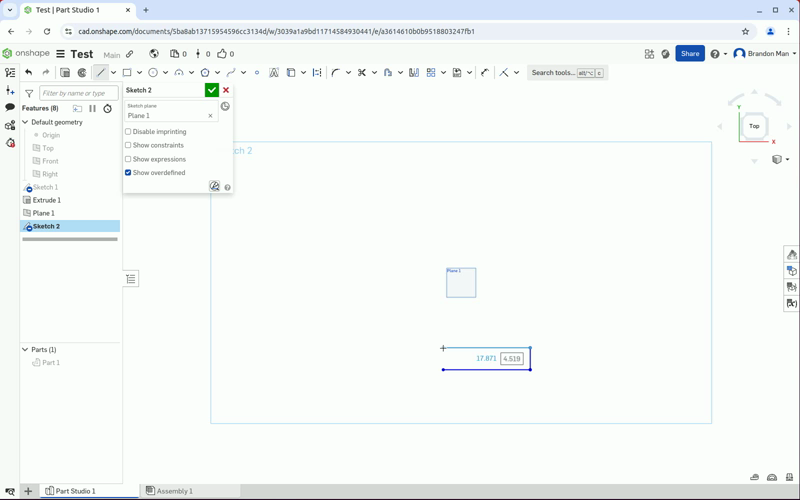
mouse_move(473, 347)
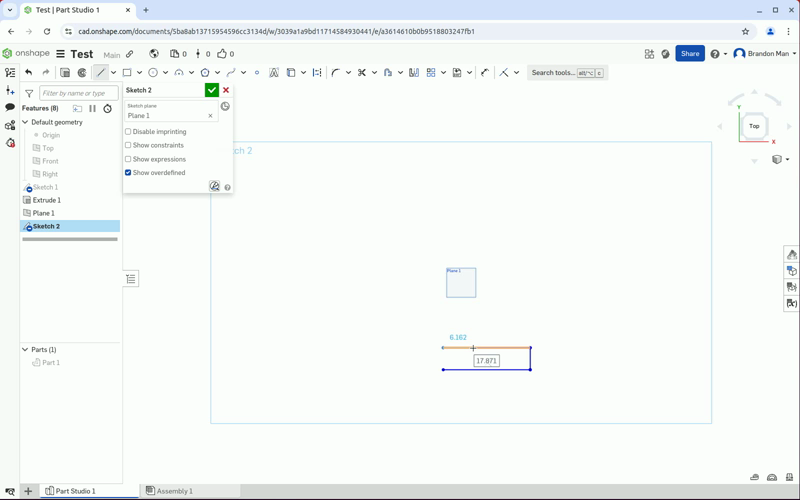
key_down(shift)
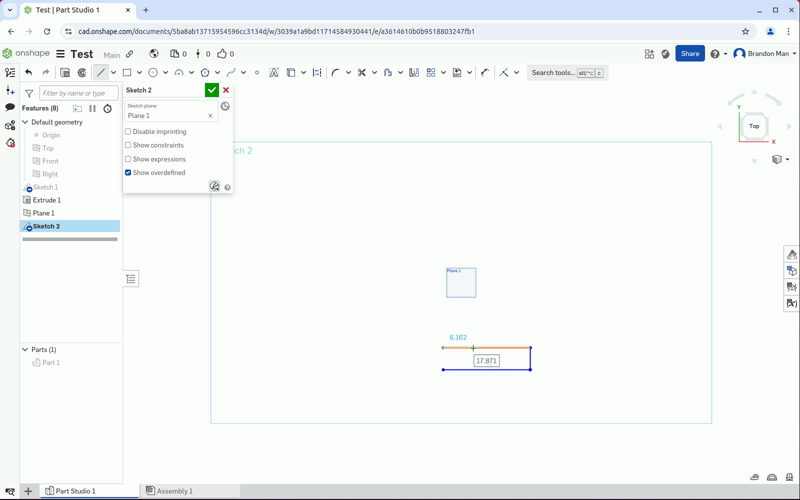
mouse_move(443, 369)
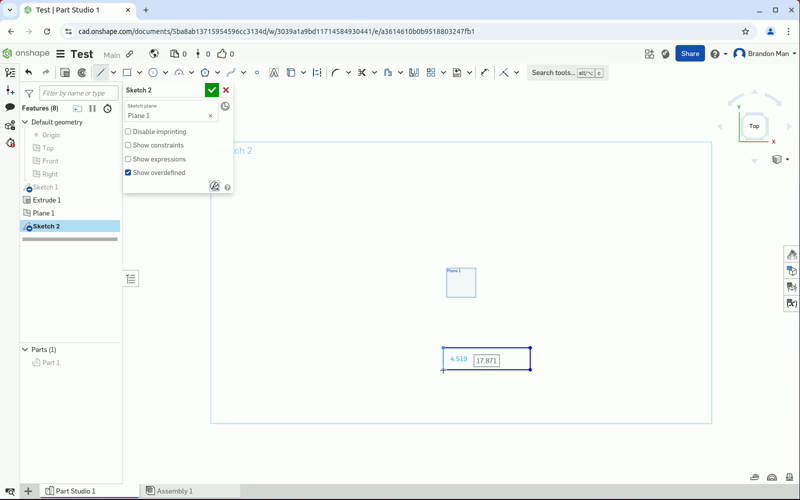
key_up(shift)
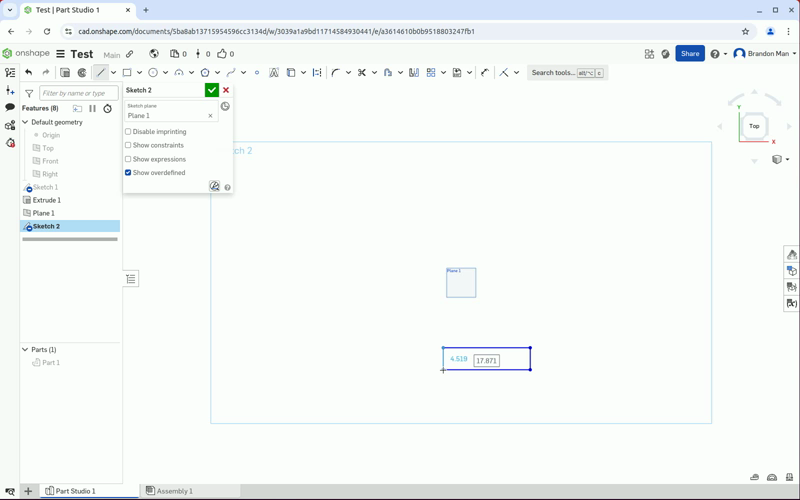
click(443, 369)
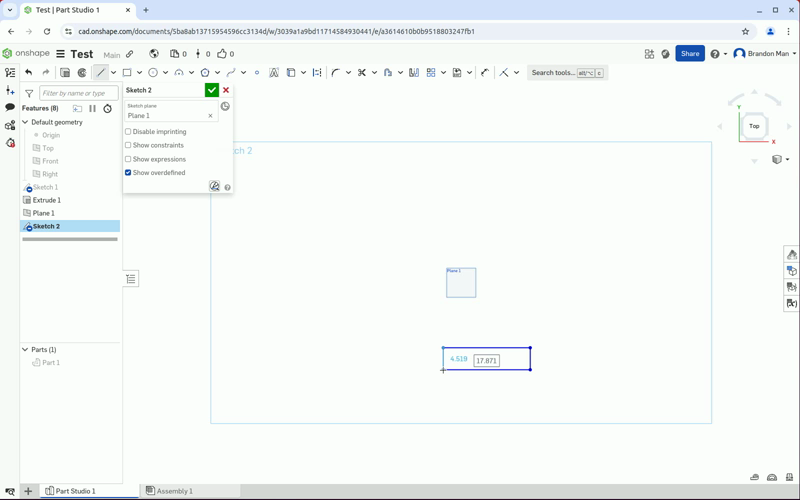
key(esc)
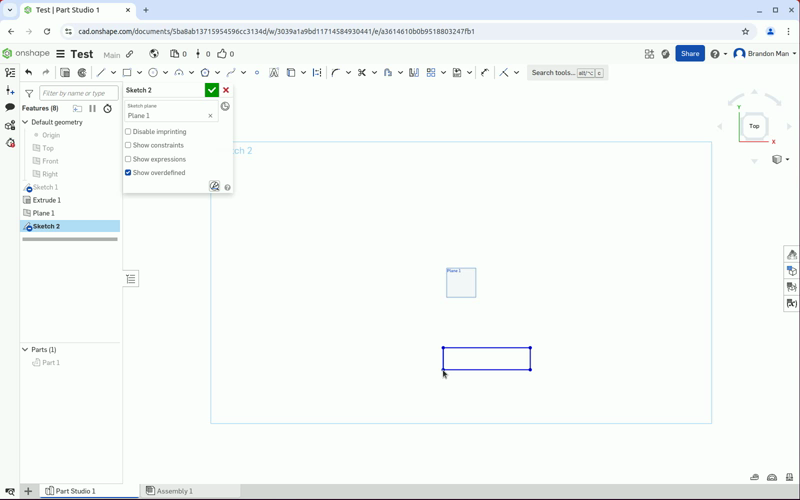
mouse_move(482, 357)
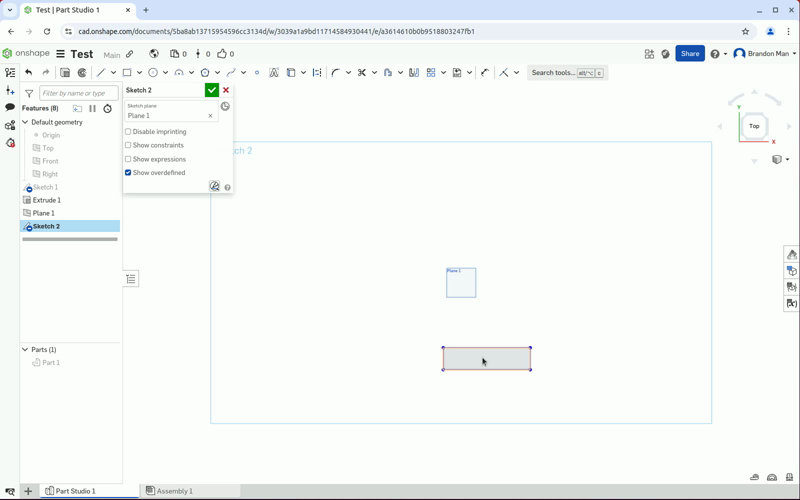
click(482, 357)
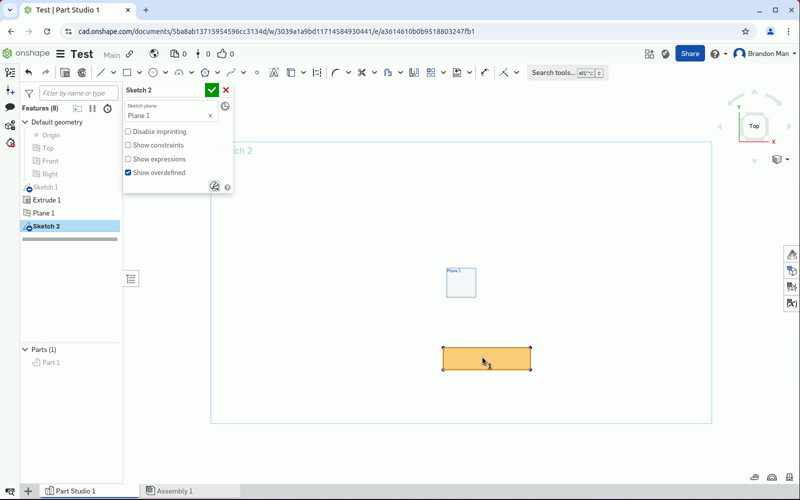
mouse_move(73, 352)
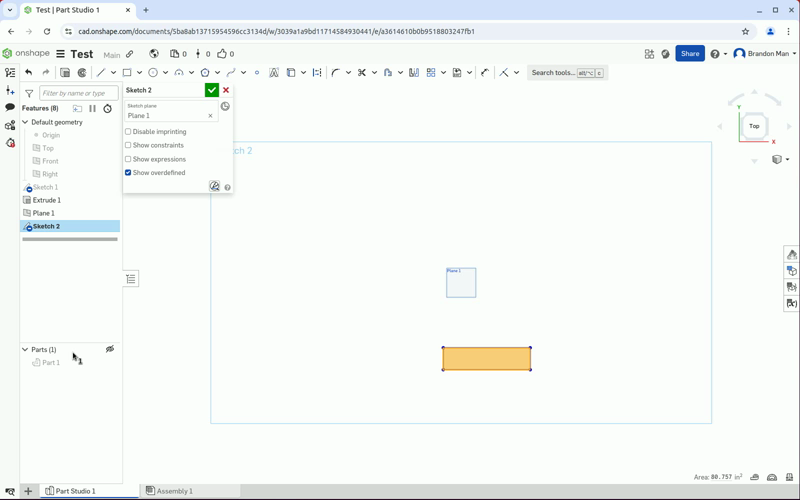
key(shift+y)
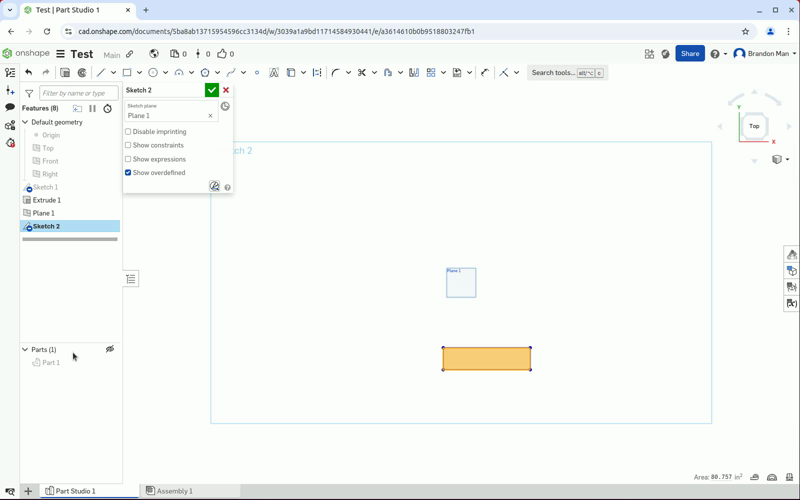
key(shift+e)
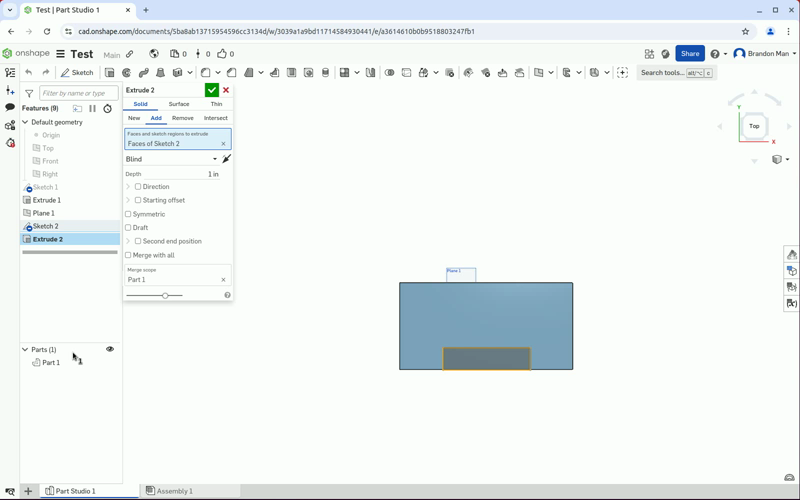
mouse_move(143, 106)
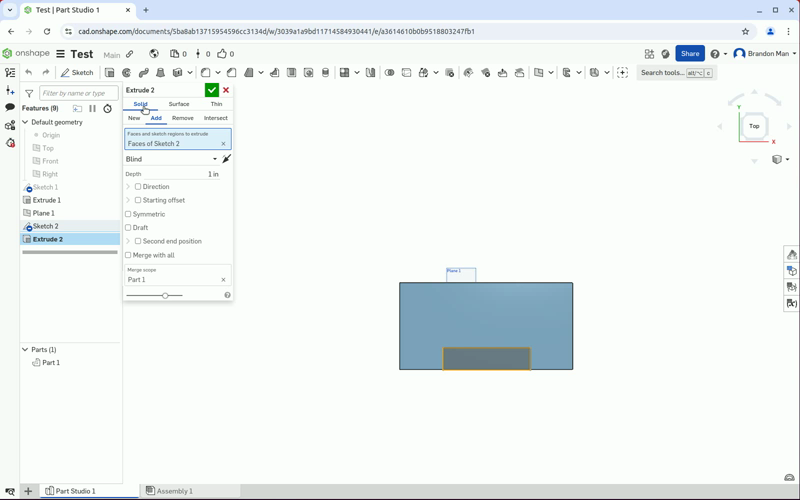
click(143, 106)
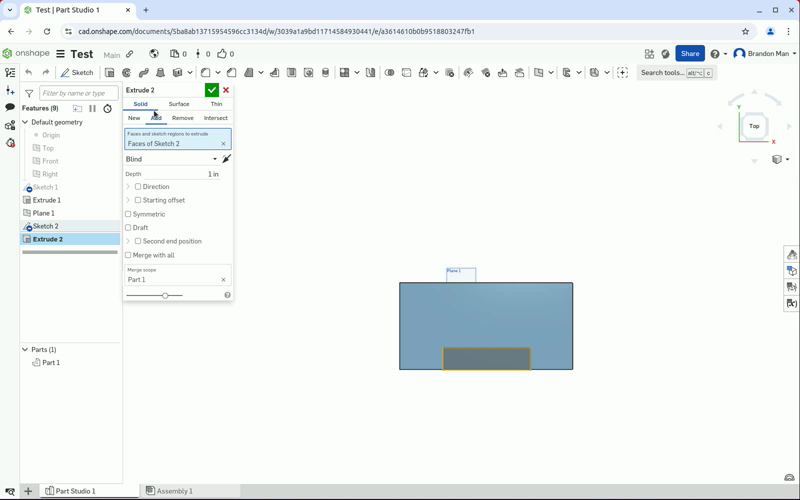
mouse_move(186, 120)
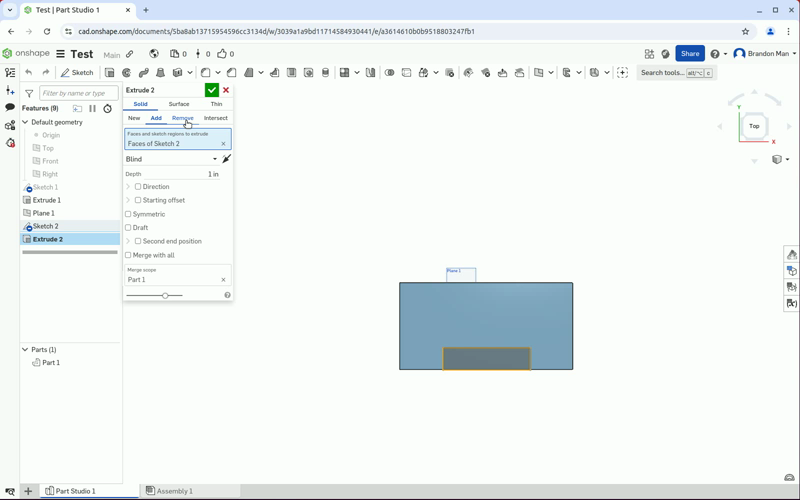
click(186, 120)
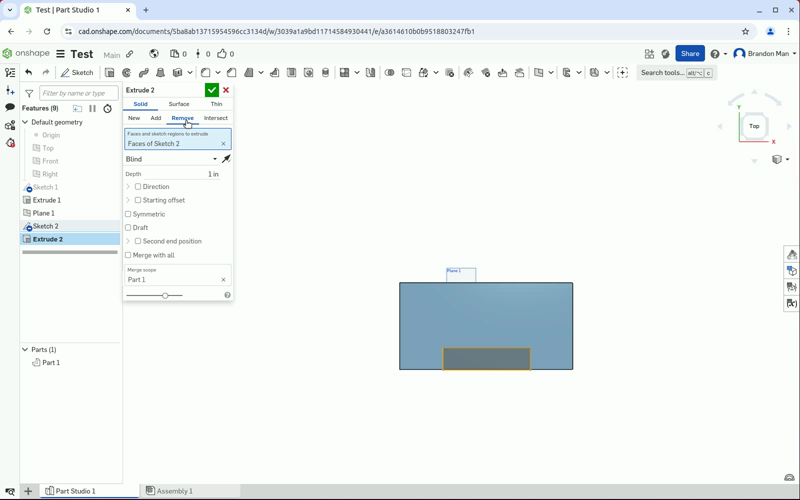
key(tab, 4)
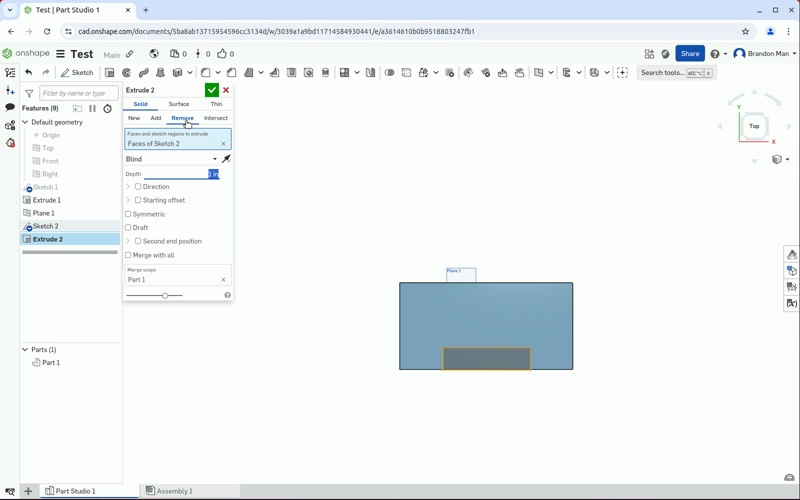
text(4.574)
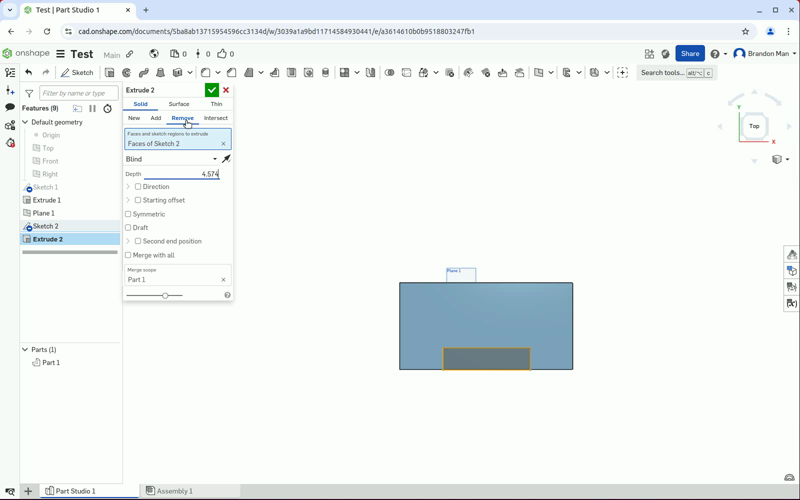
key(tab, 6)
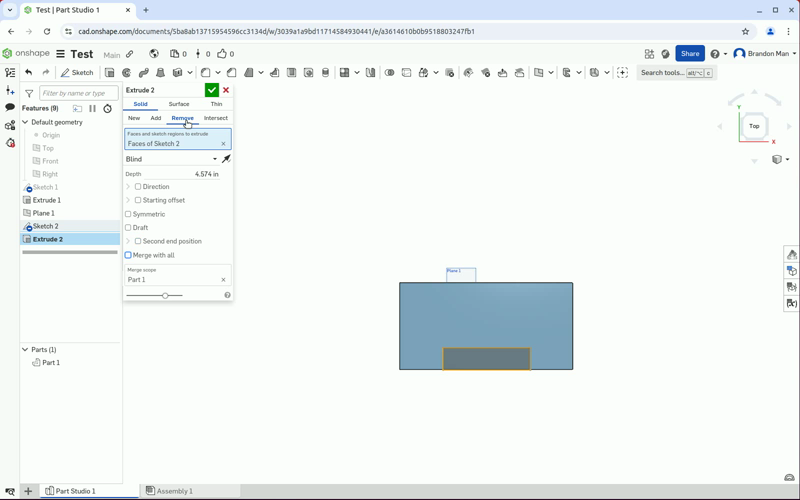
key(space)
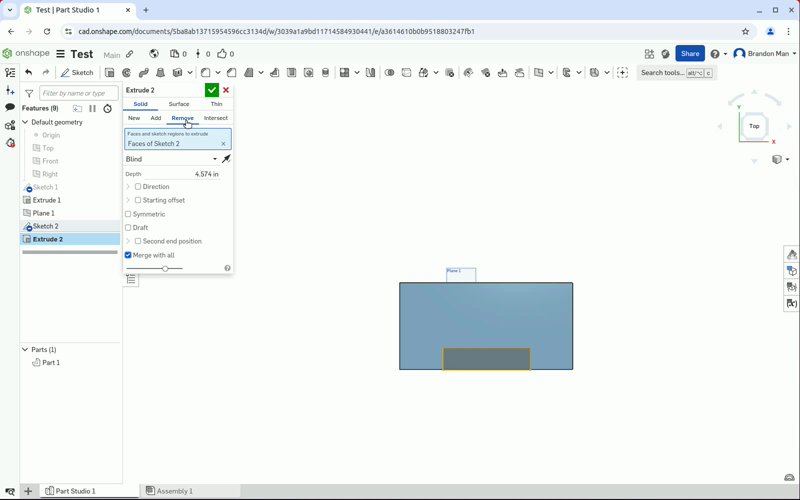
key(enter)
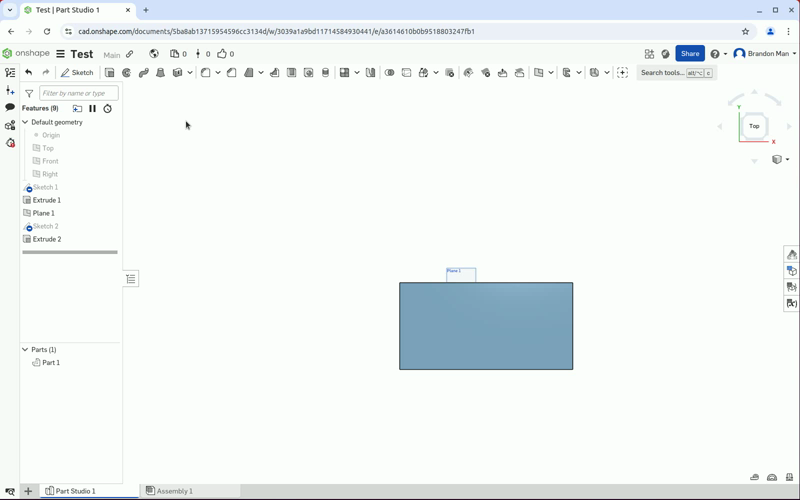
key(shift+h)
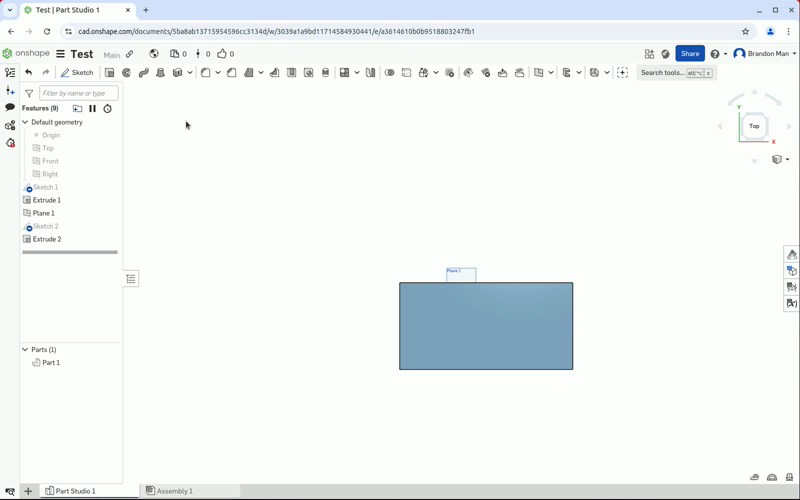
key(shift+h)
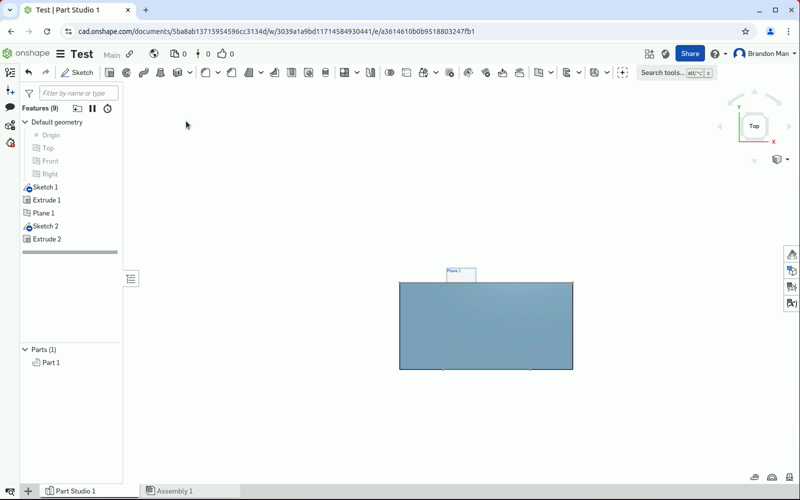
key(shift+7)
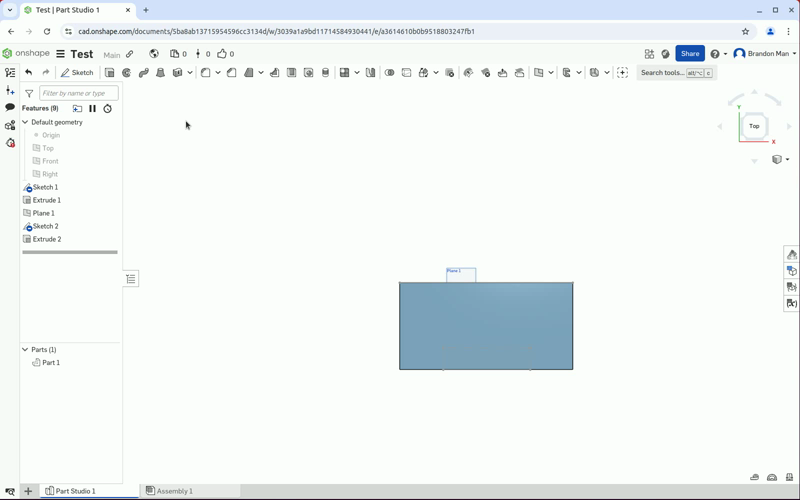
key(up, 3)
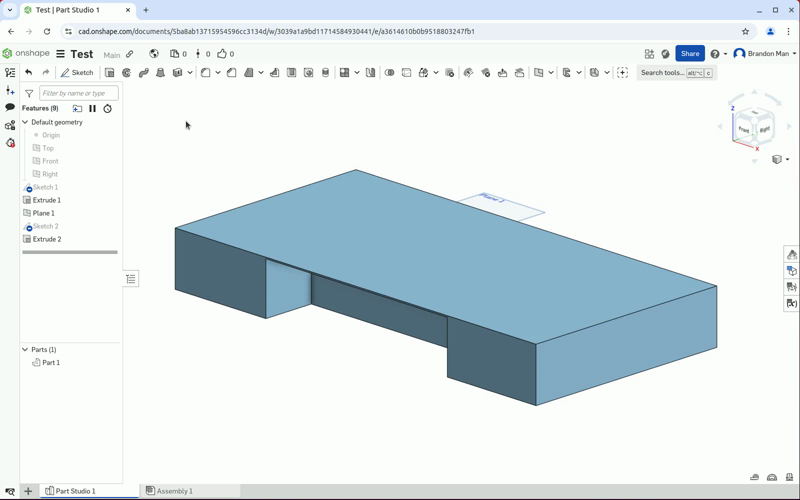
key(left, 3)
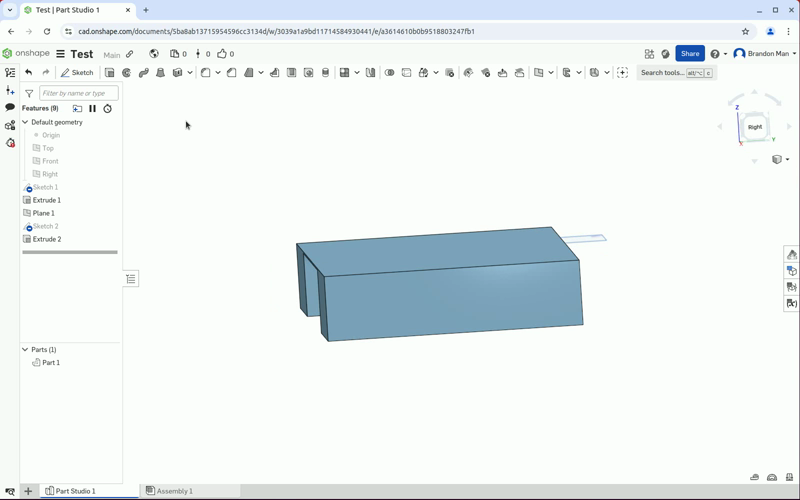
key(right, 3)
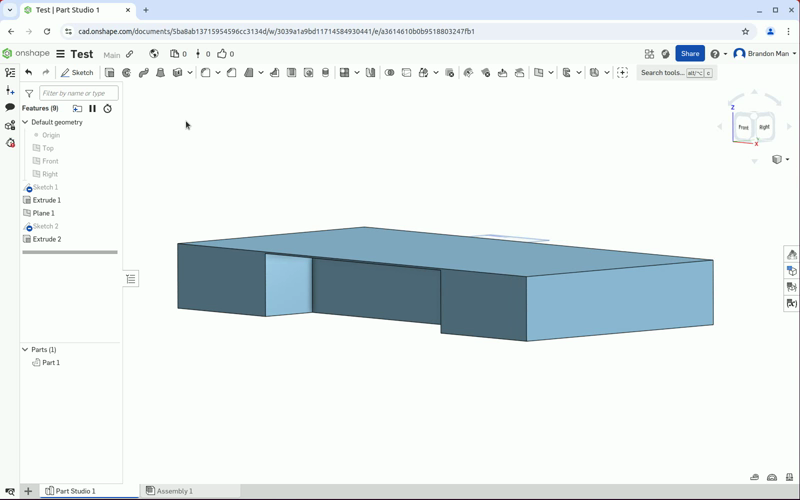
key(down, 3)
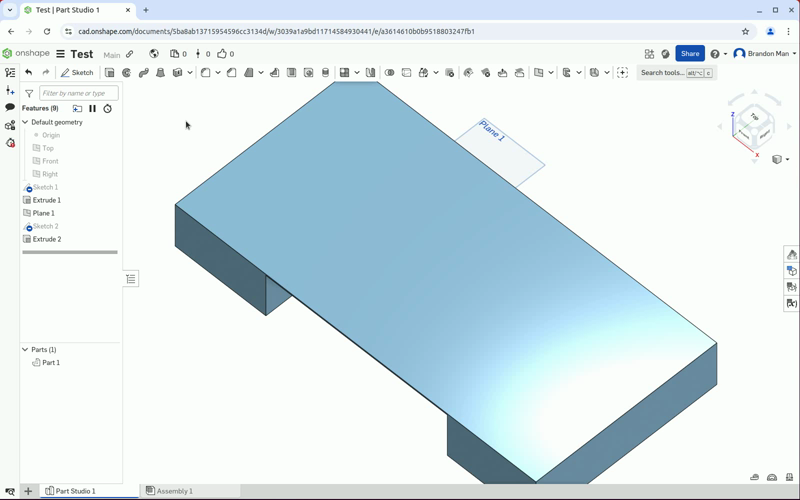
mouse_move(73, 189)
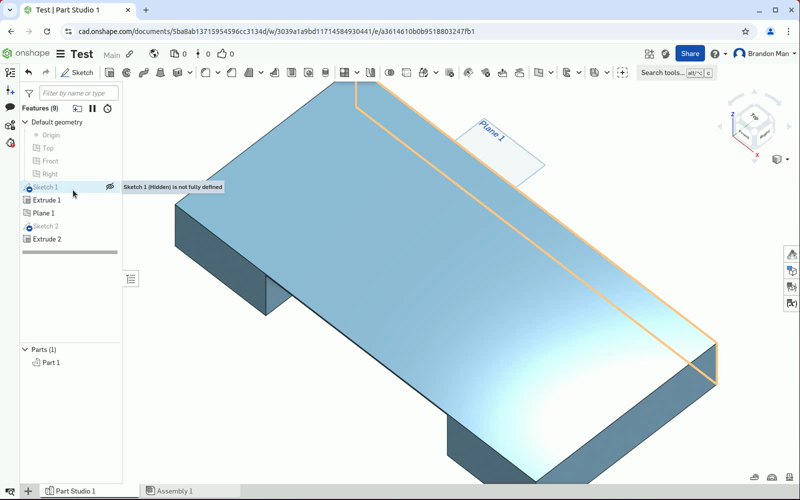
click(73, 189)